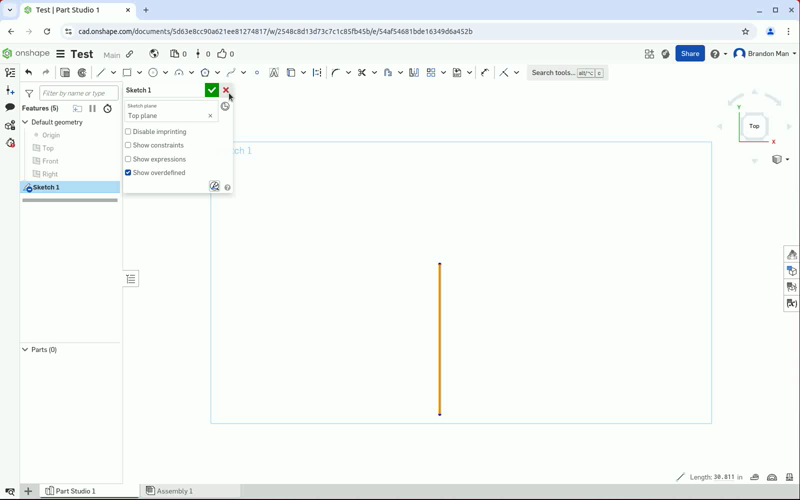
key(shift+h)
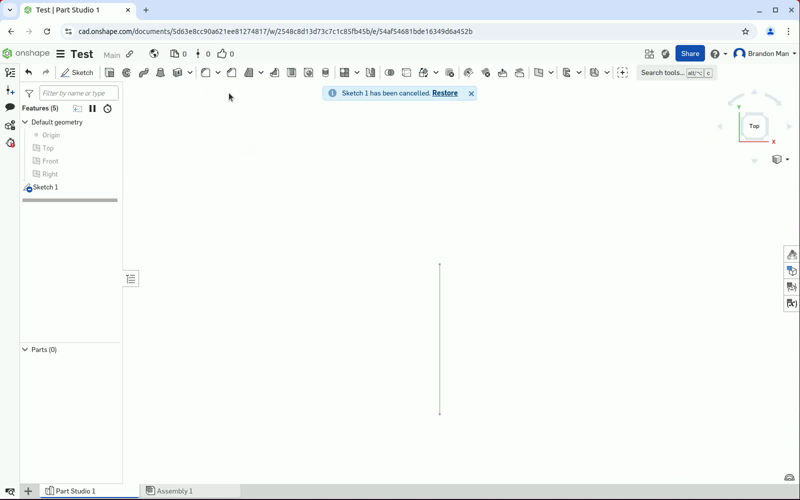
key(shift+s)
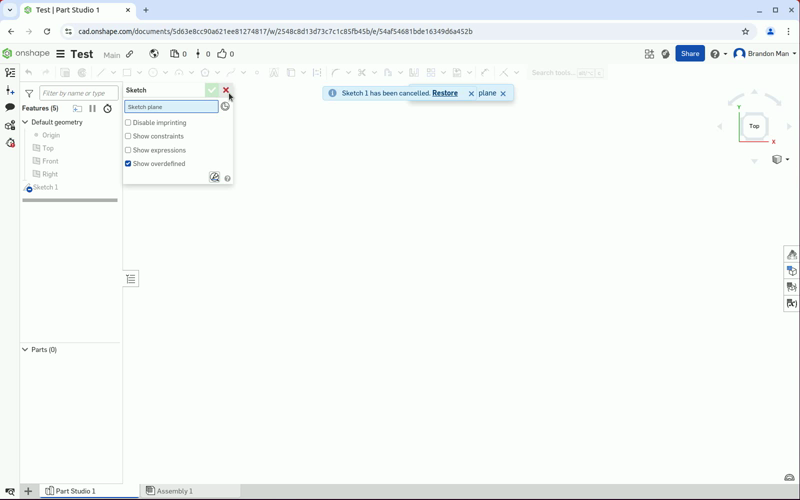
mouse_move(73, 150)
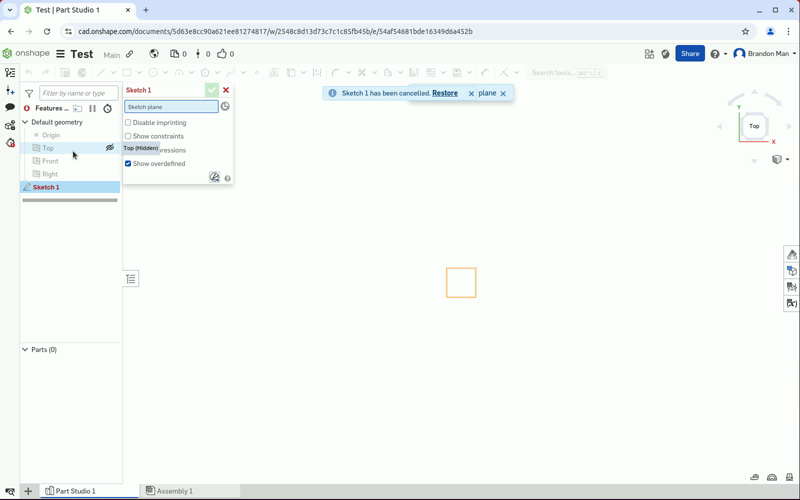
click(73, 150)
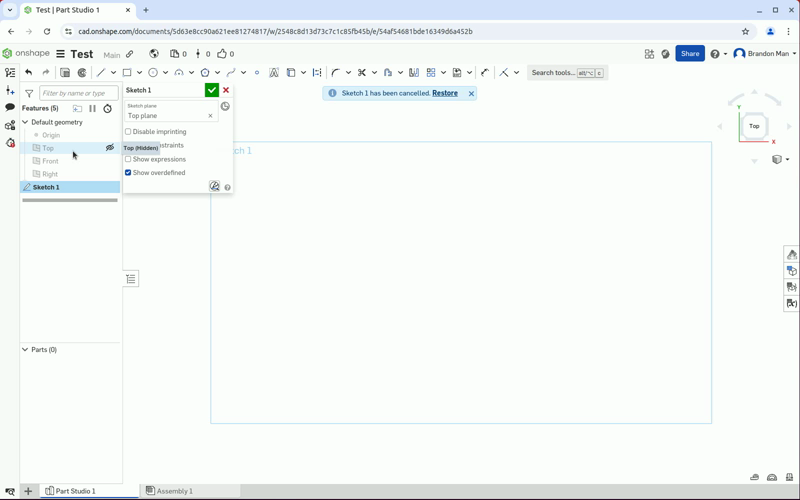
mouse_move(73, 352)
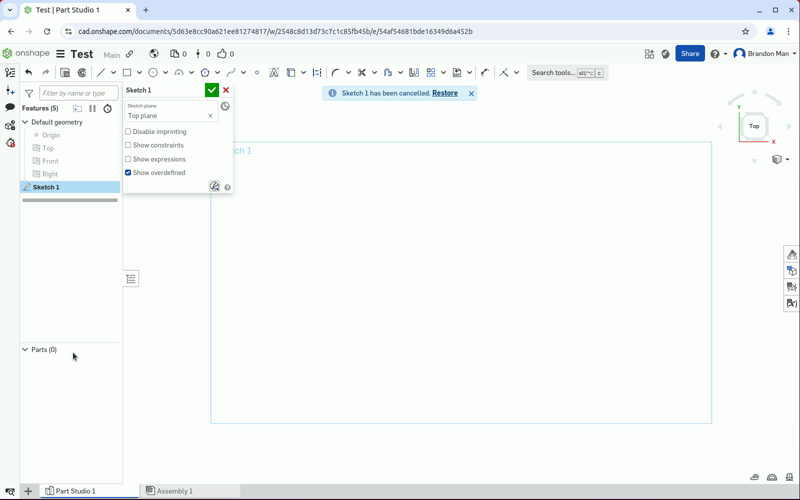
key(y)
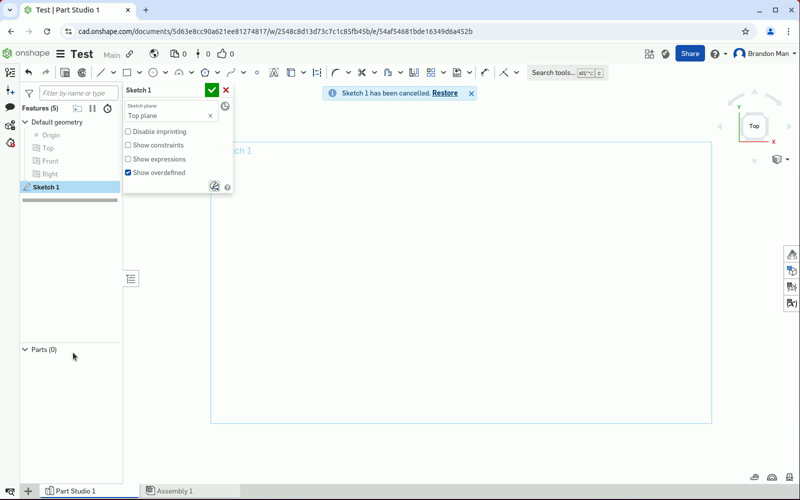
key(l)
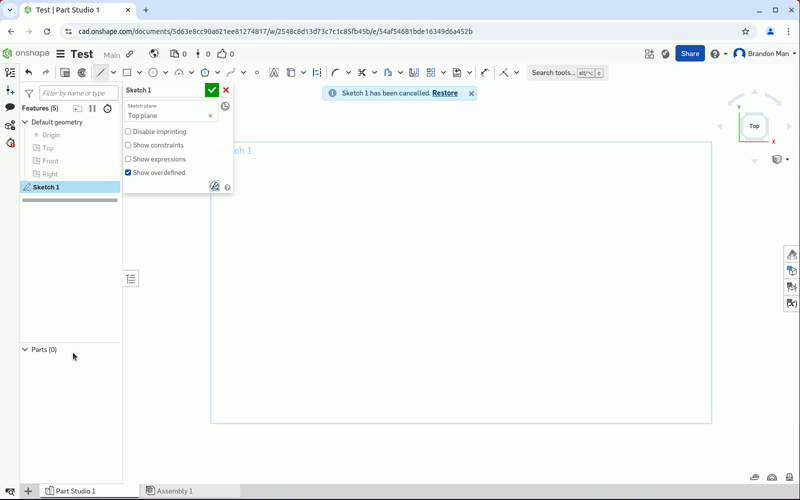
key_down(shift)
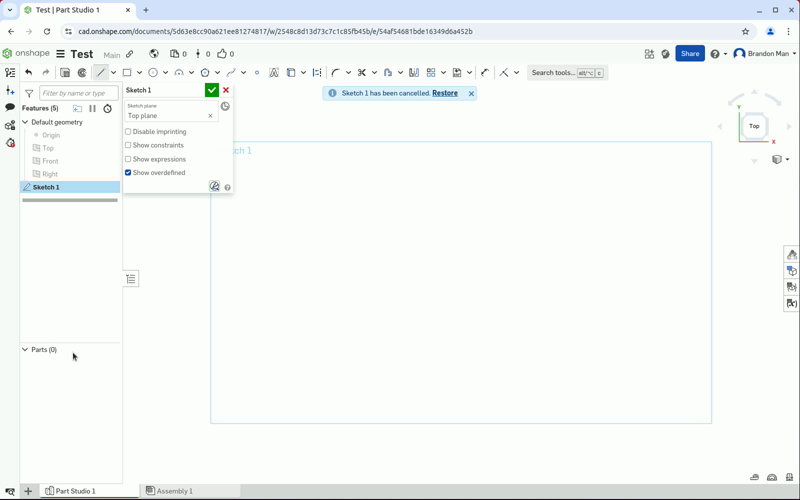
mouse_move(436, 307)
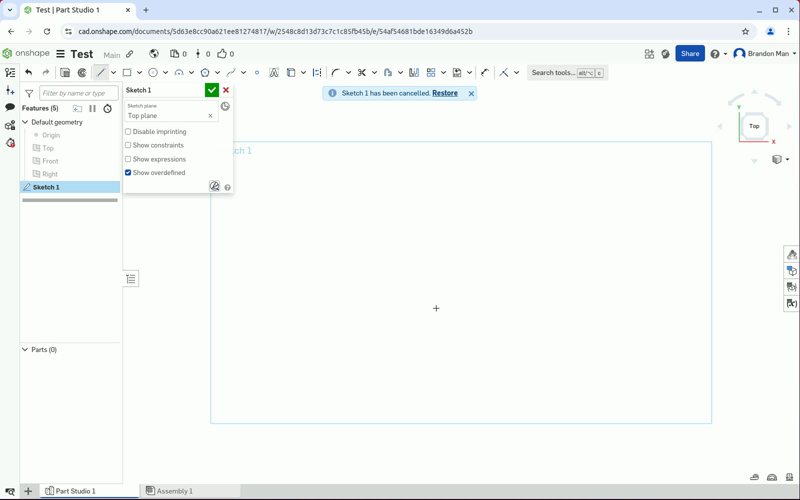
click(436, 307)
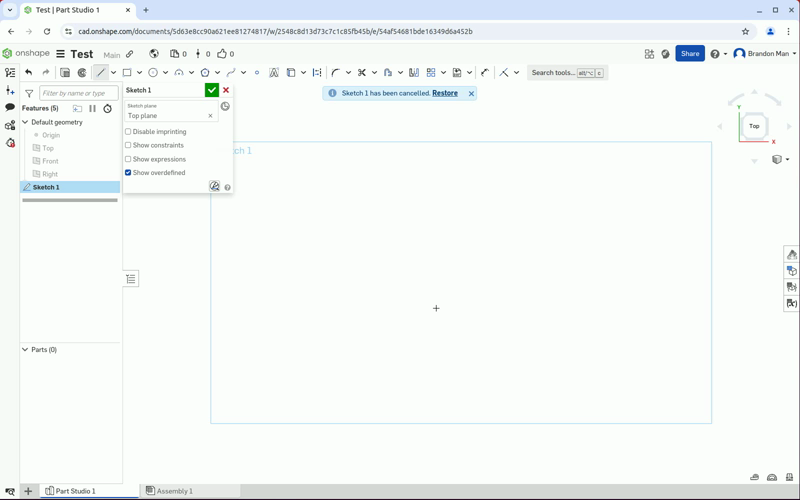
key_up(shift)
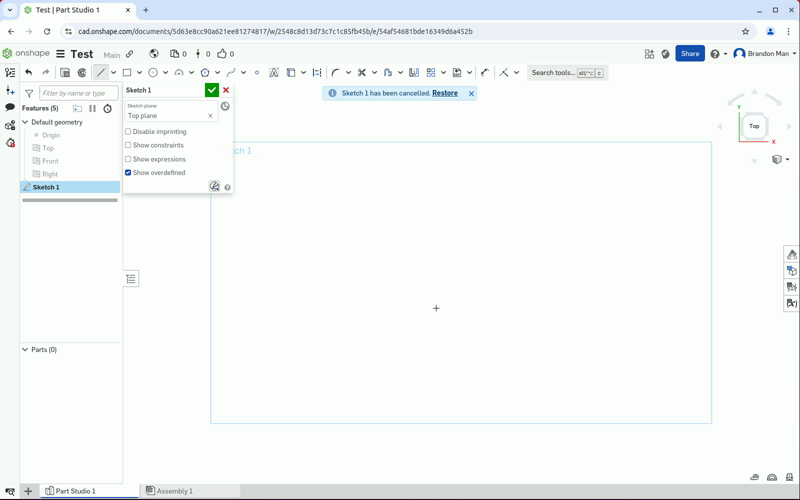
key_down(shift)
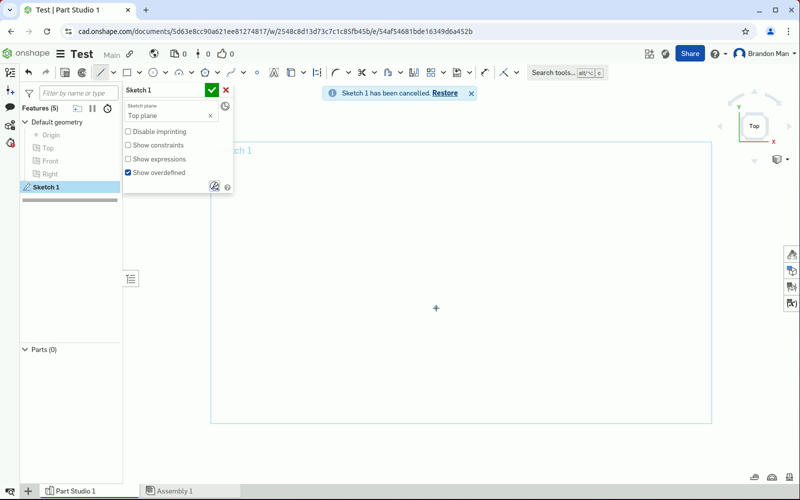
mouse_move(466, 307)
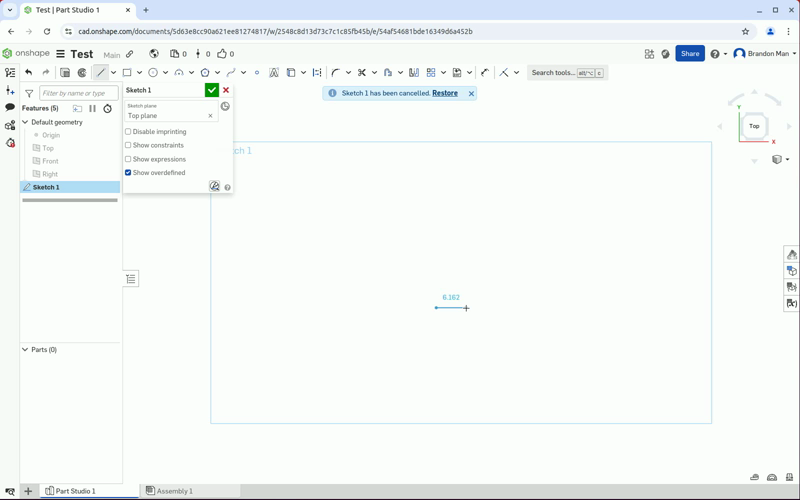
mouse_move(486, 307)
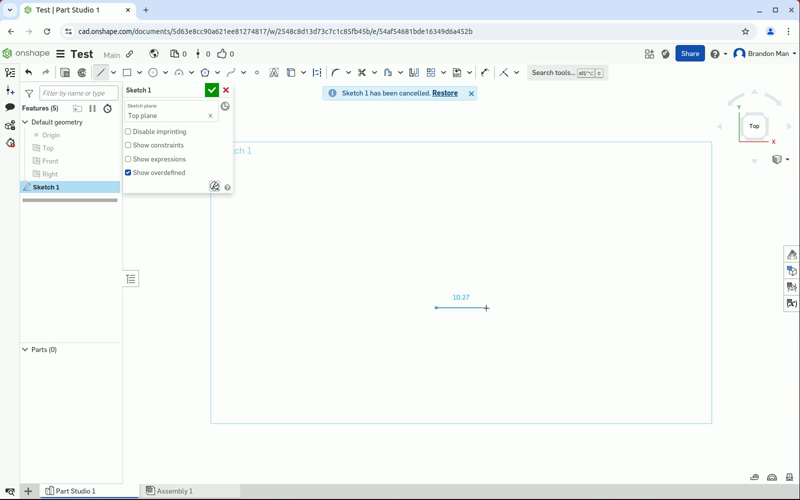
click(486, 307)
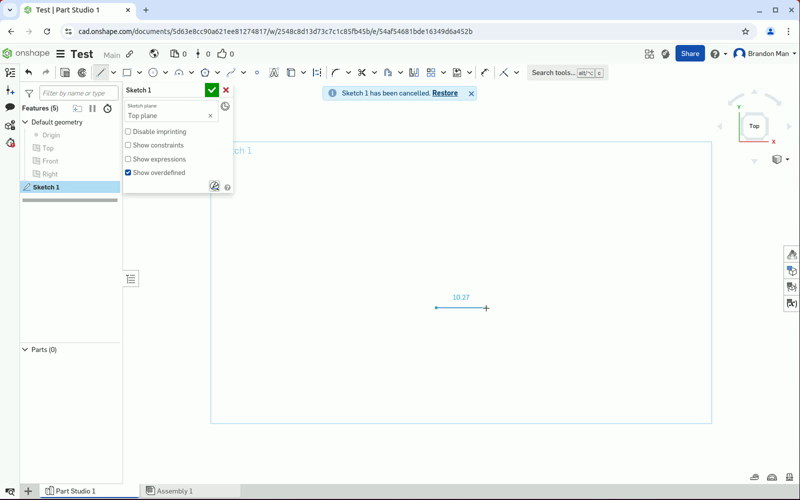
key_up(shift)
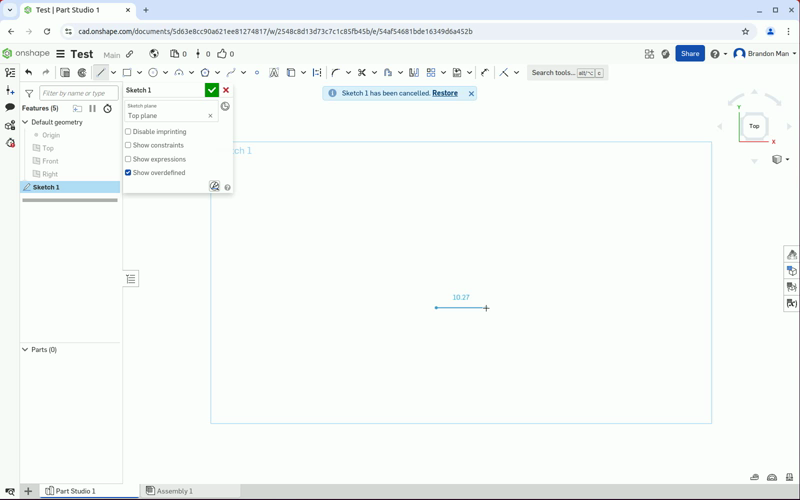
key_down(shift)
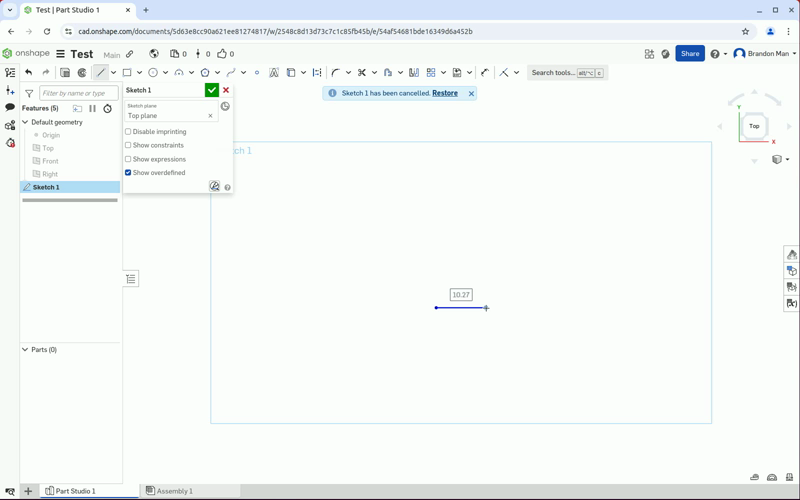
mouse_move(516, 307)
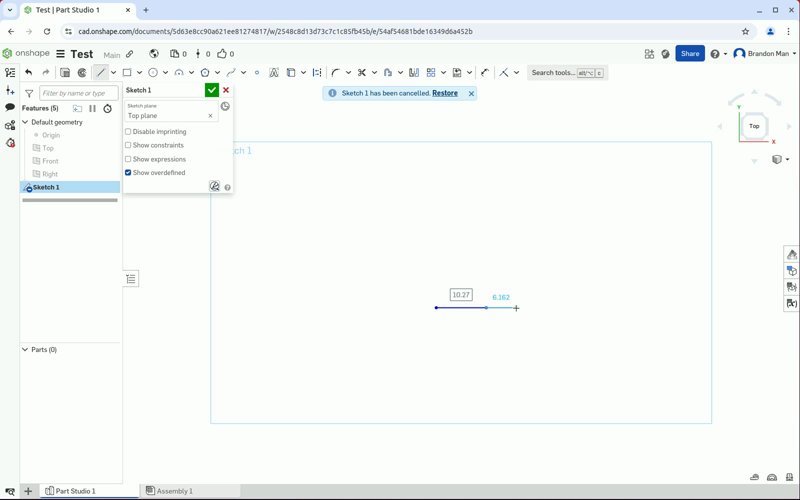
mouse_move(486, 257)
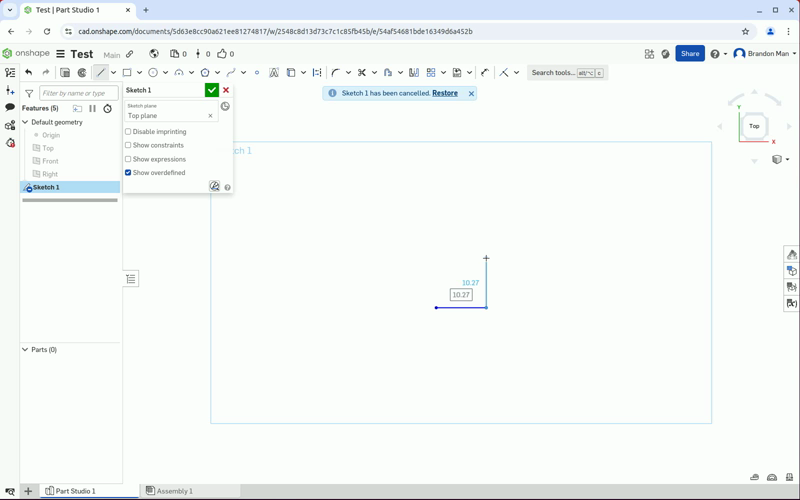
click(486, 257)
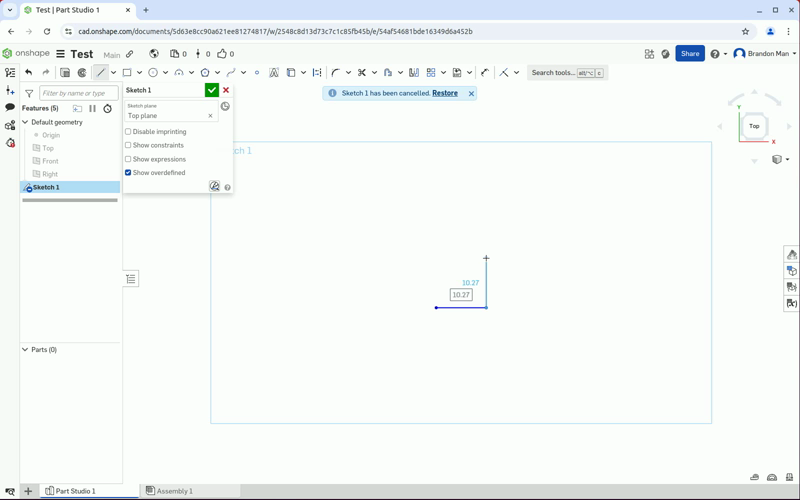
key_up(shift)
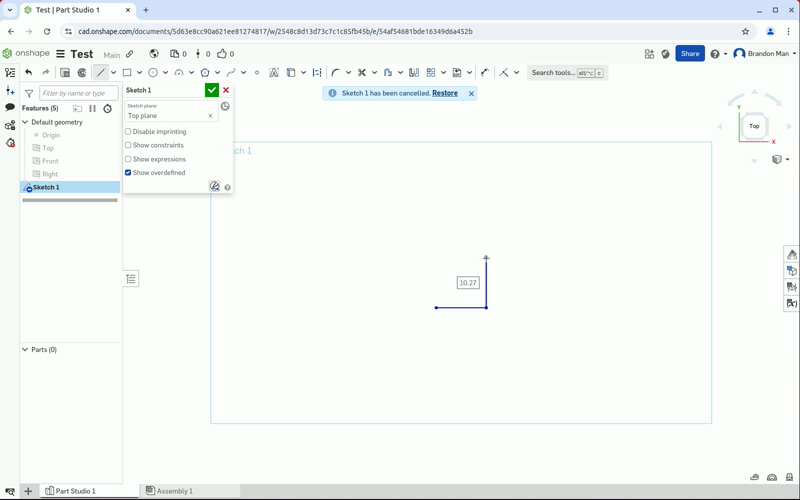
key_down(shift)
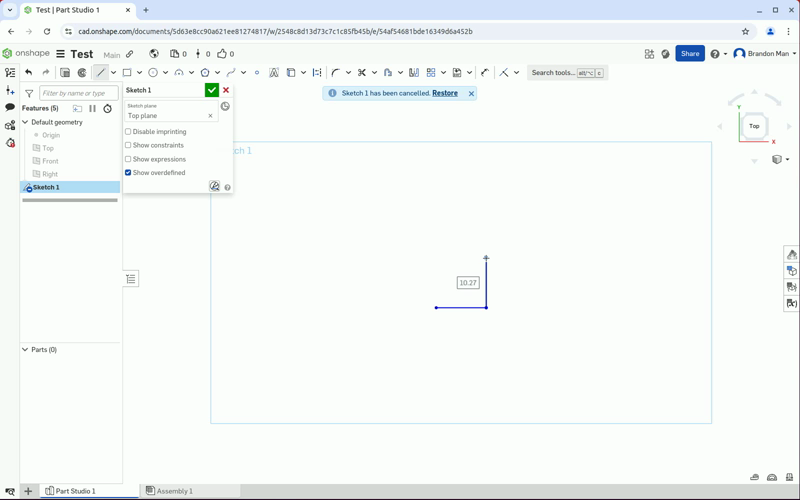
mouse_move(516, 257)
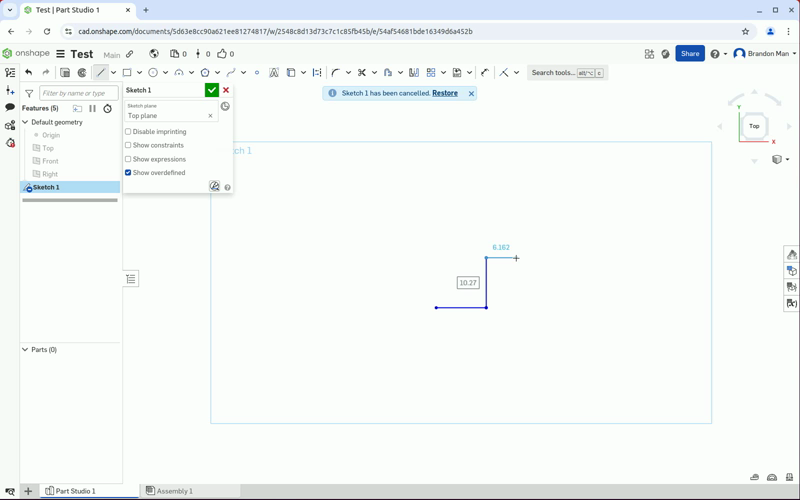
mouse_move(436, 257)
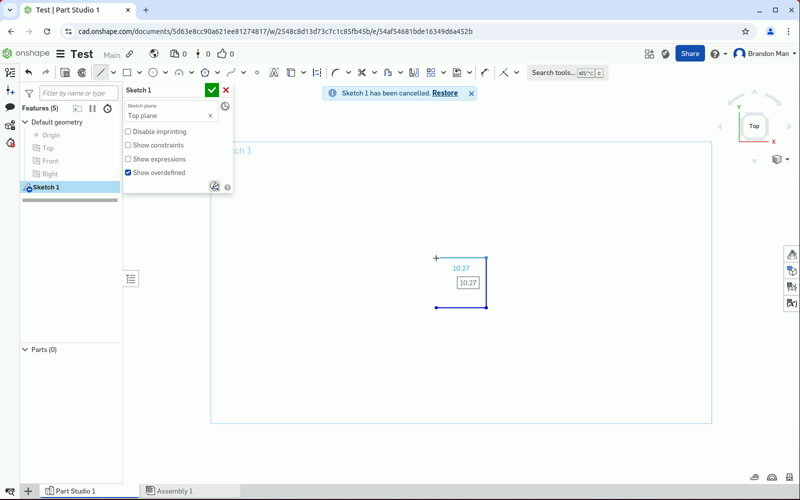
click(436, 257)
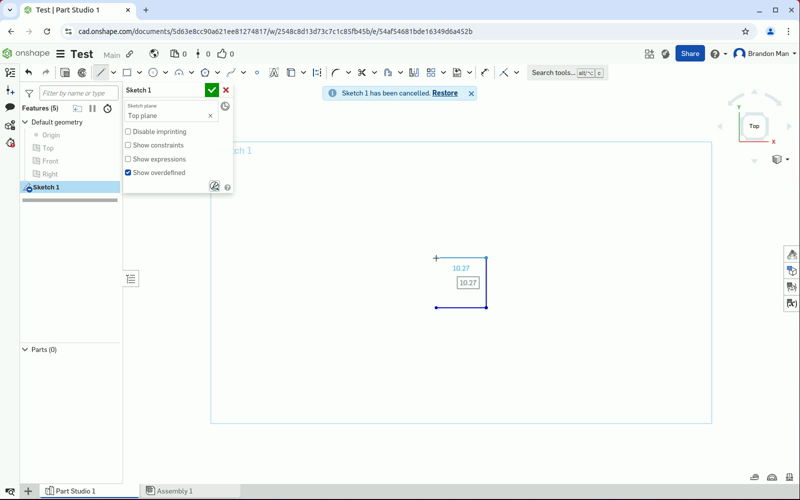
key_up(shift)
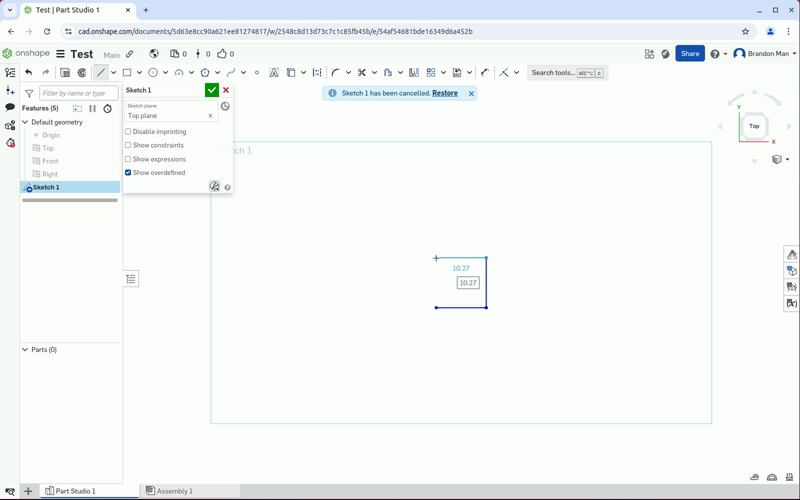
mouse_move(466, 257)
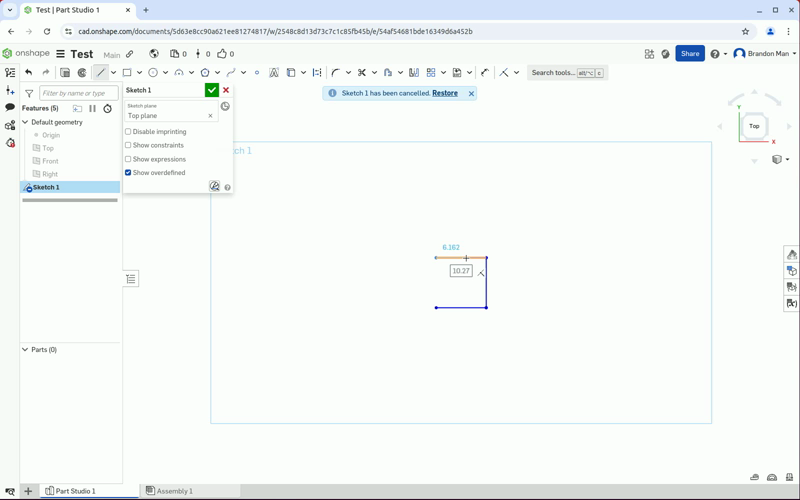
key_down(shift)
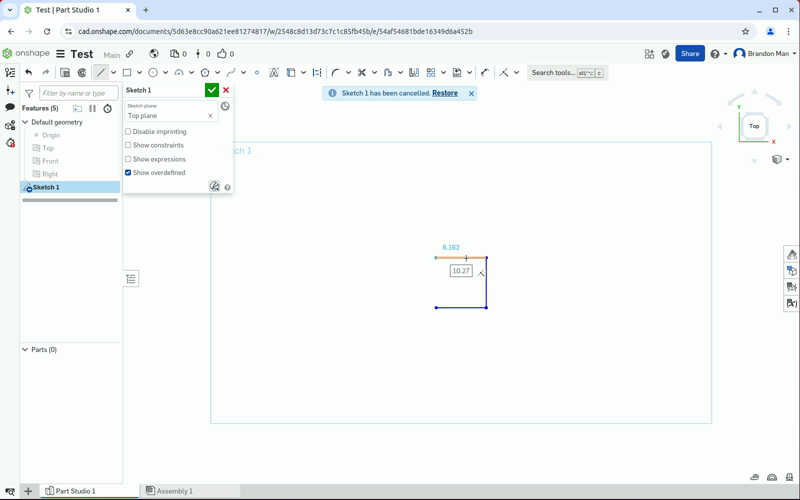
mouse_move(436, 307)
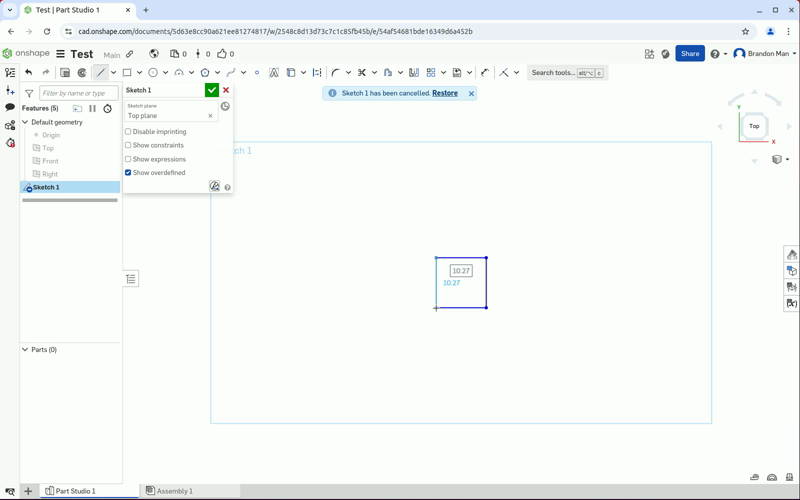
key_up(shift)
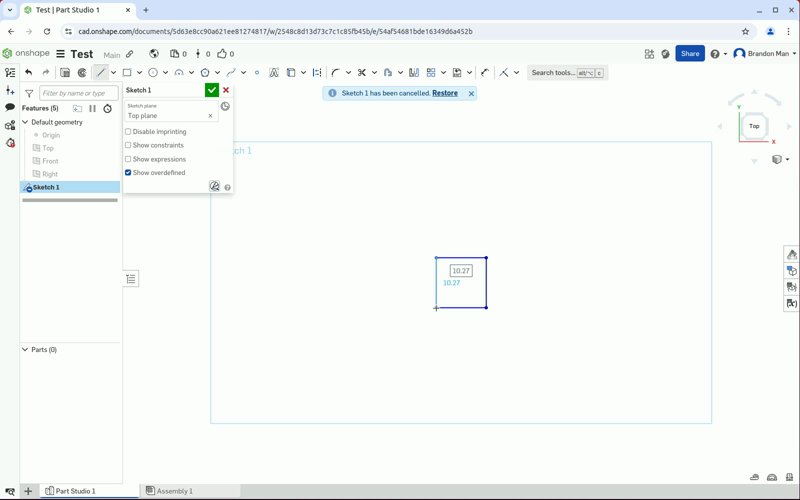
click(436, 307)
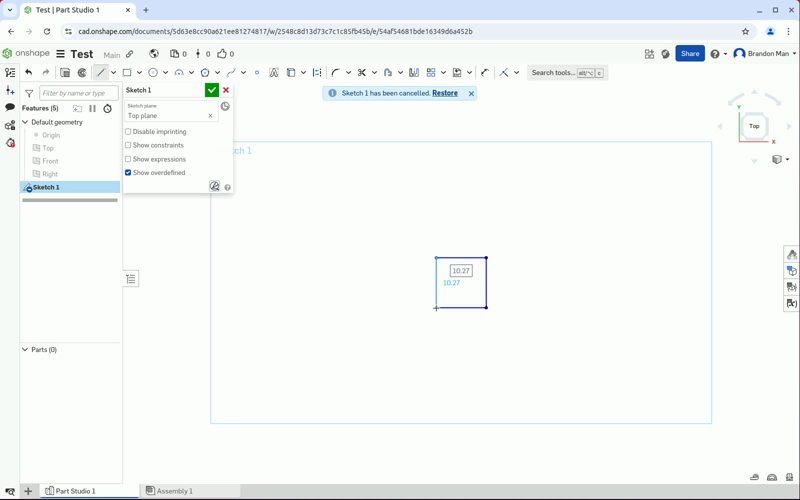
key(esc)
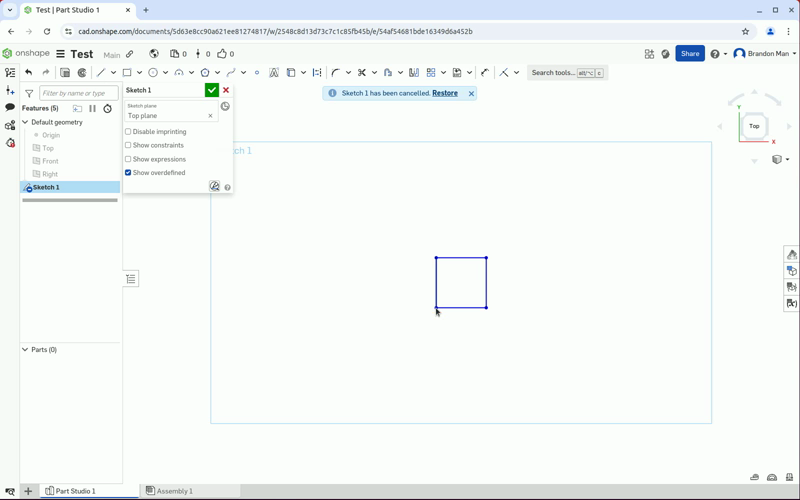
mouse_move(439, 294)
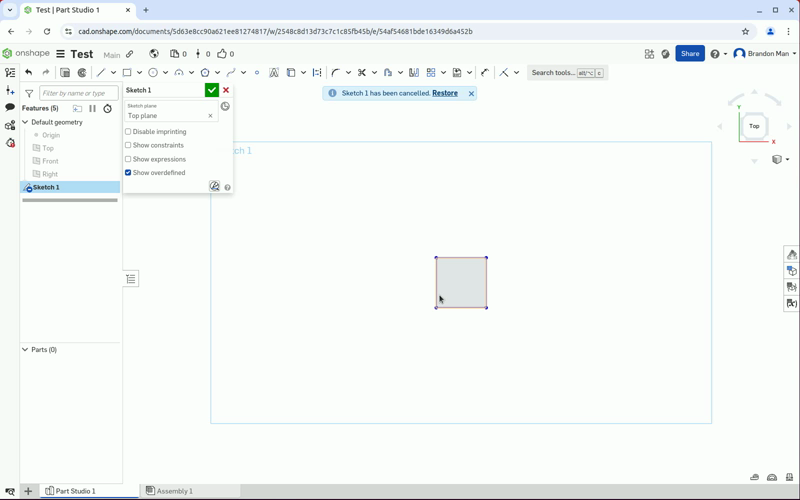
click(439, 294)
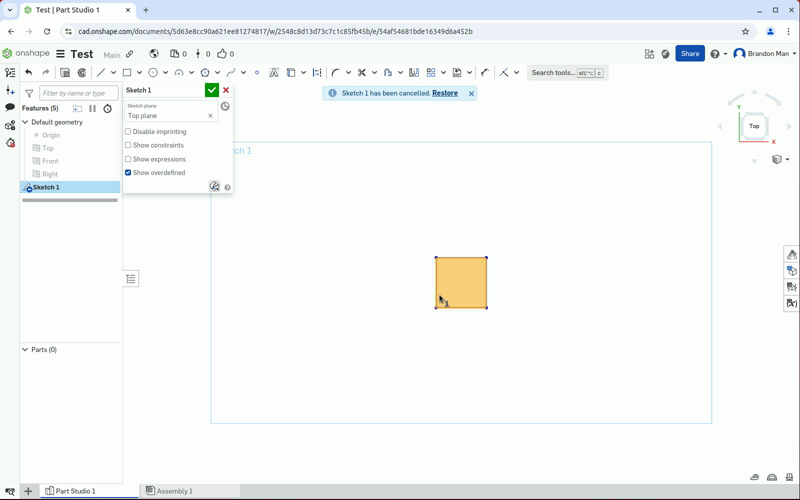
mouse_move(73, 352)
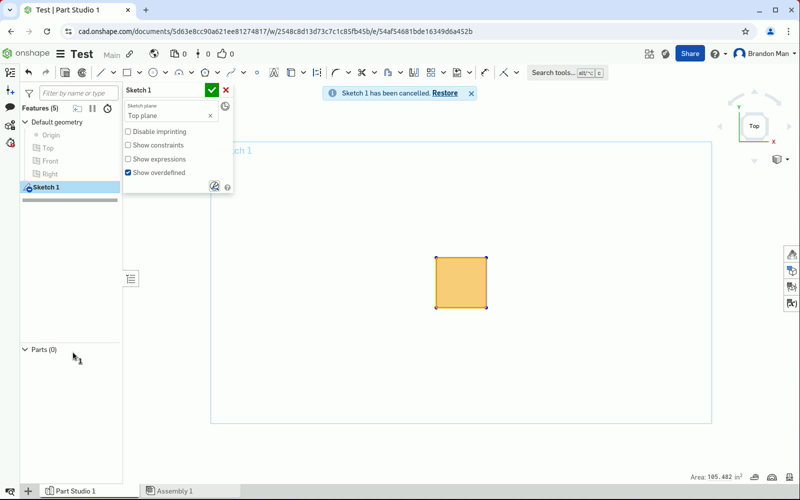
key(shift+y)
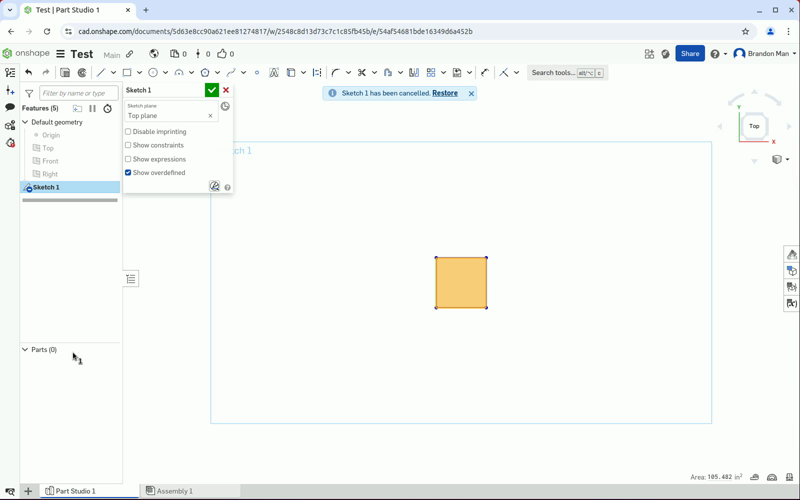
key(shift+e)
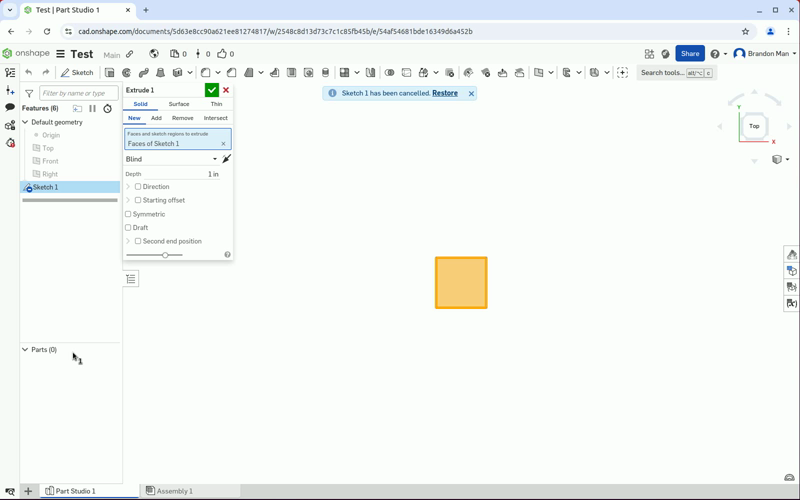
mouse_move(143, 106)
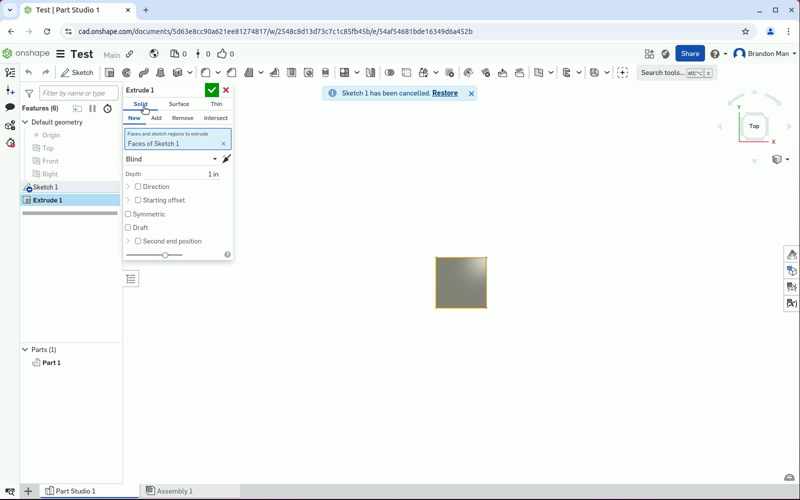
click(143, 106)
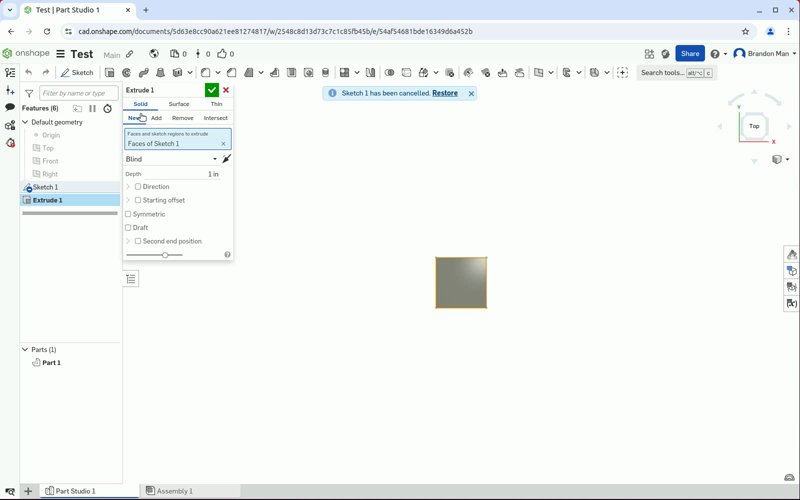
mouse_move(137, 120)
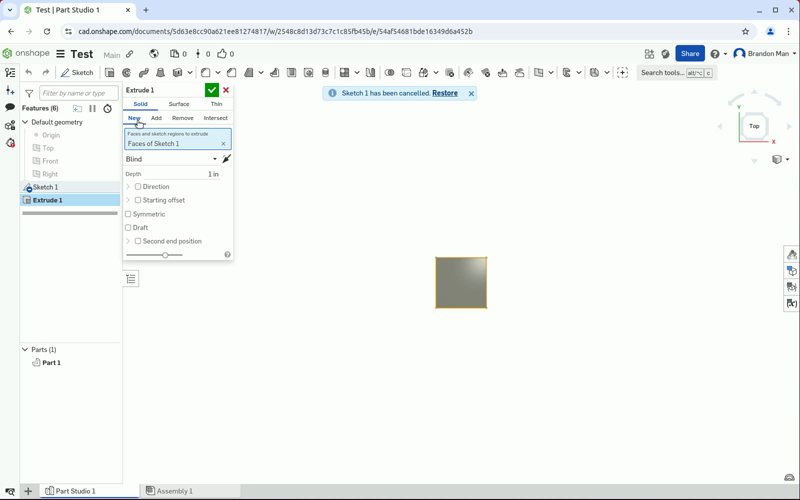
click(137, 120)
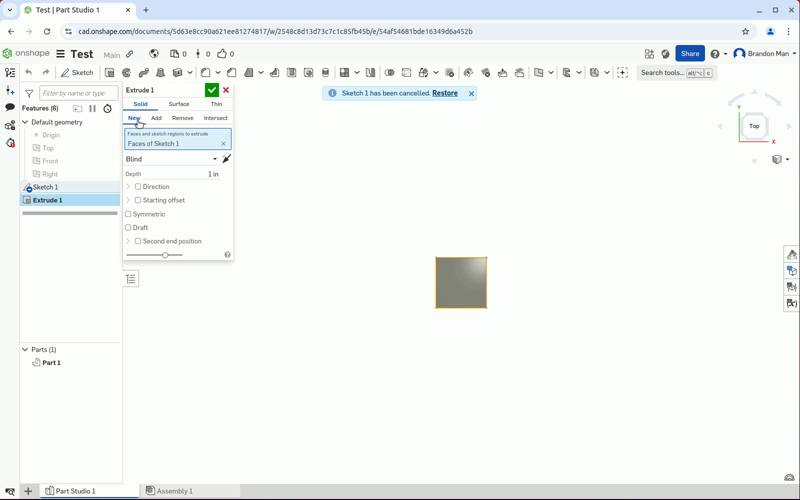
key(tab, 4)
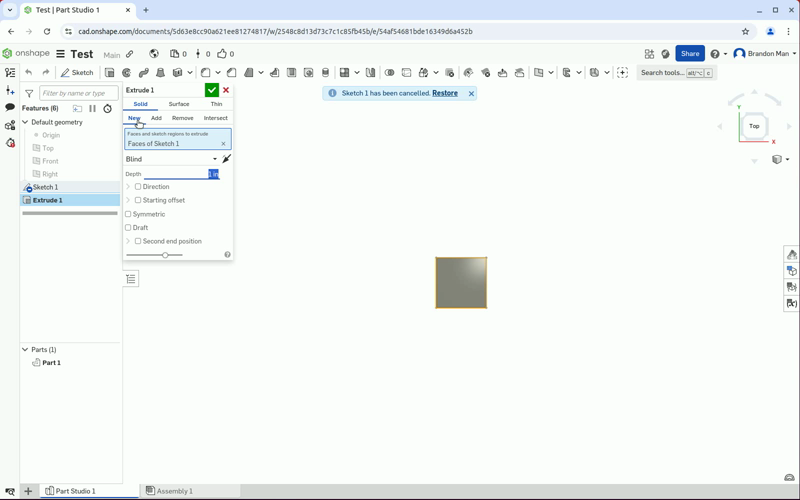
text(23.108)
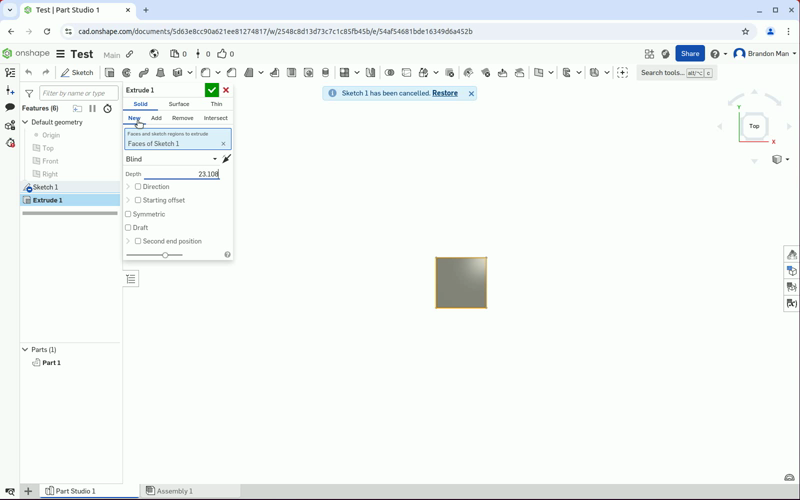
key(enter)
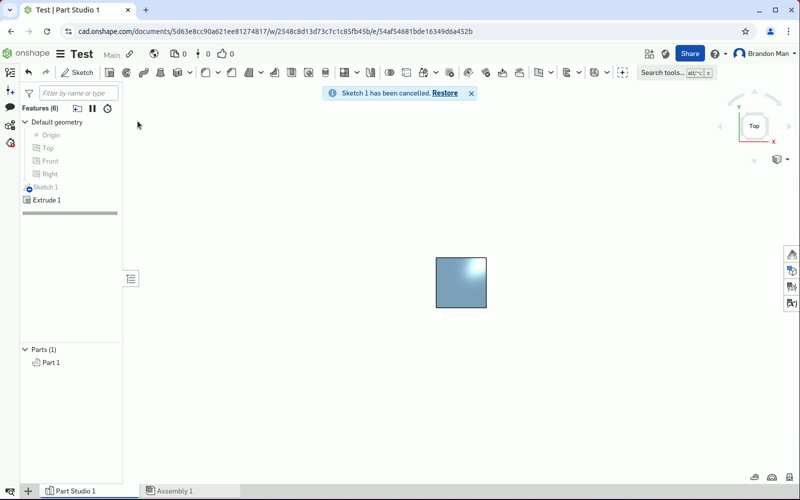
key(shift+h)
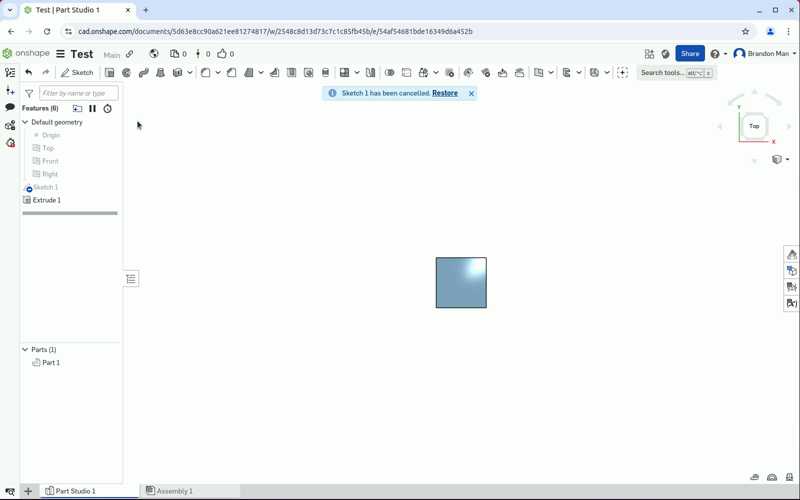
key(shift+h)
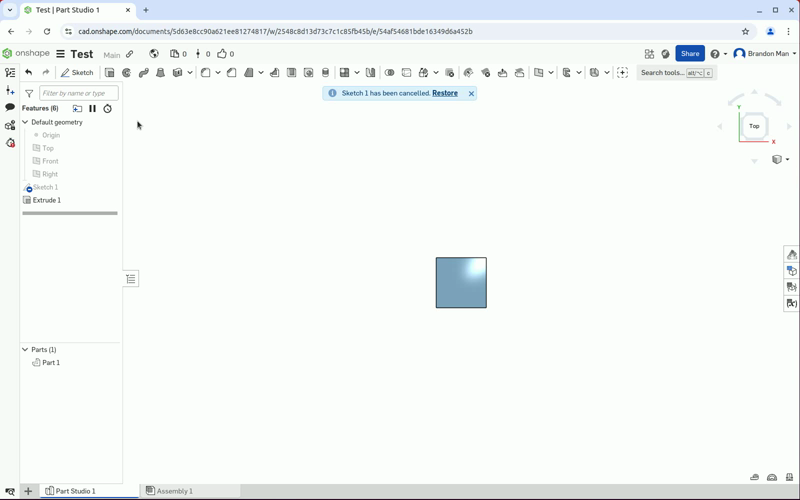
mouse_move(73, 189)
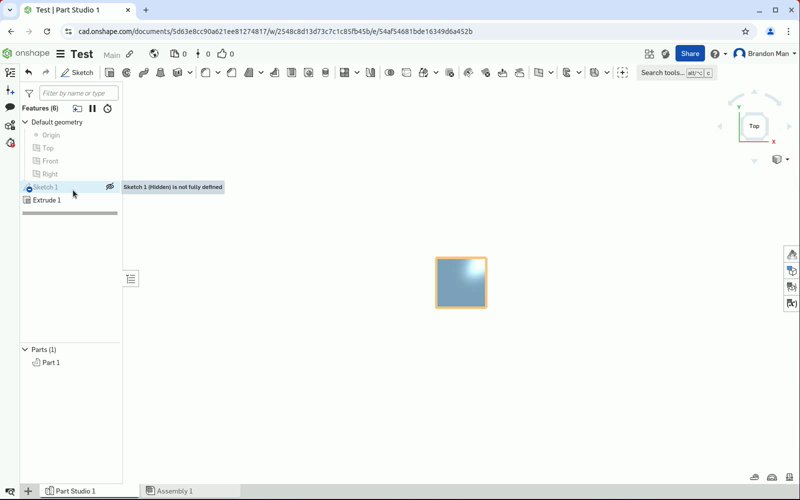
click(73, 189)
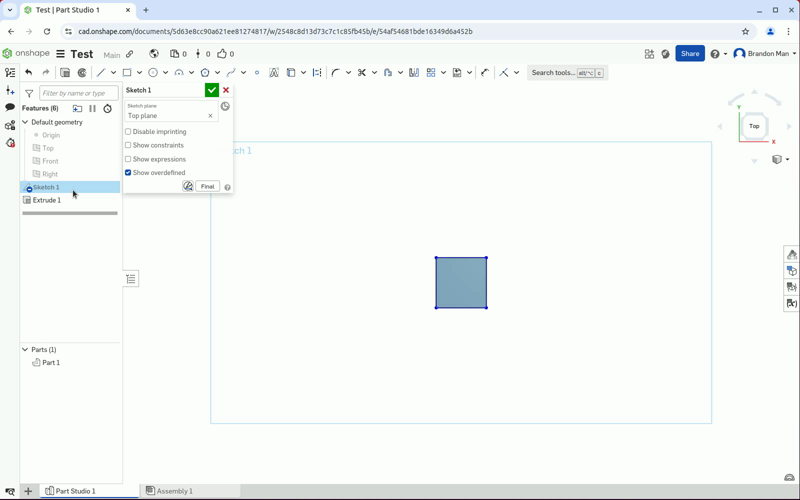
mouse_move(229, 92)
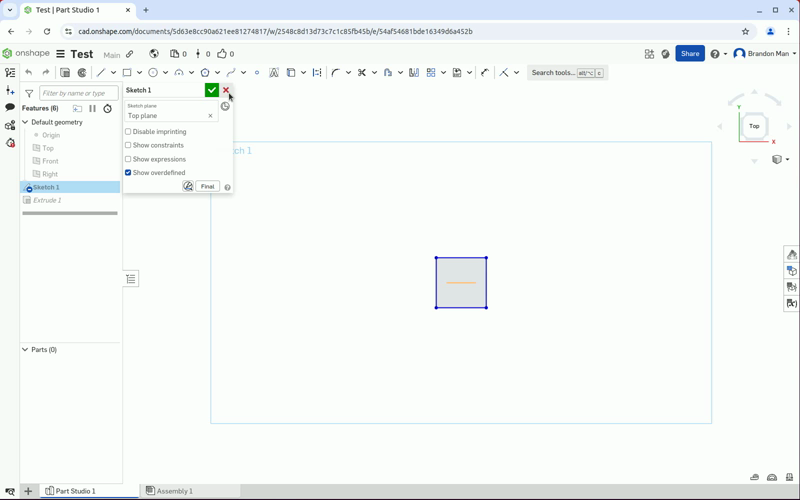
click(229, 92)
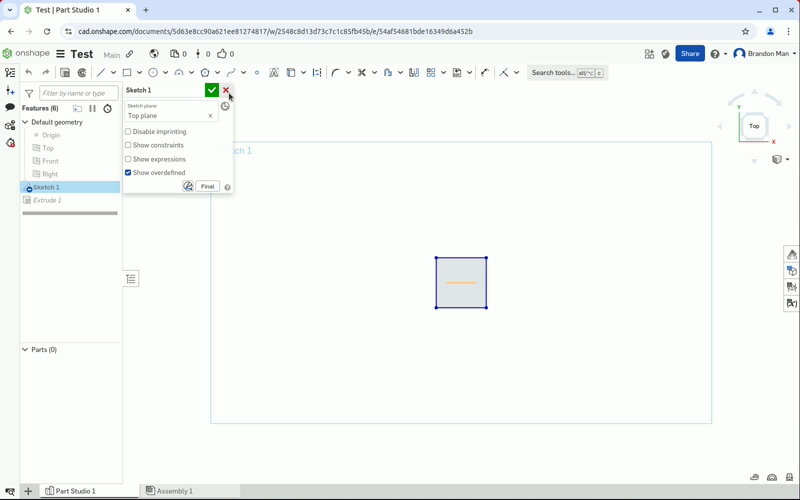
key(shift+s)
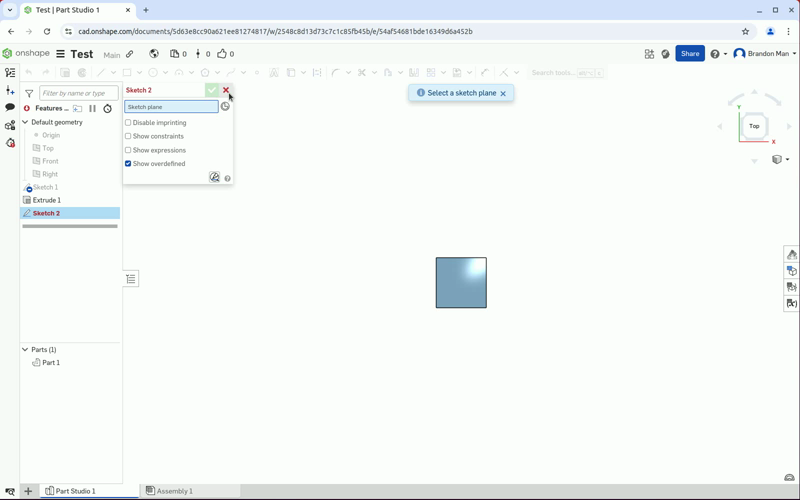
mouse_move(73, 150)
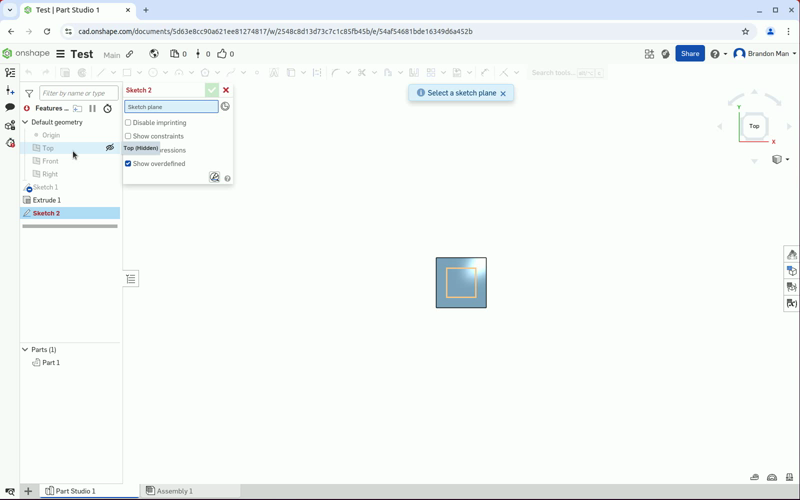
click(73, 150)
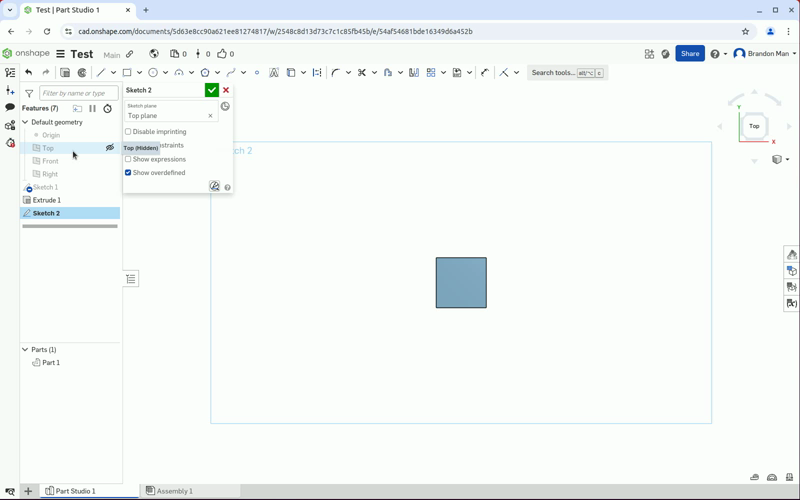
mouse_move(73, 352)
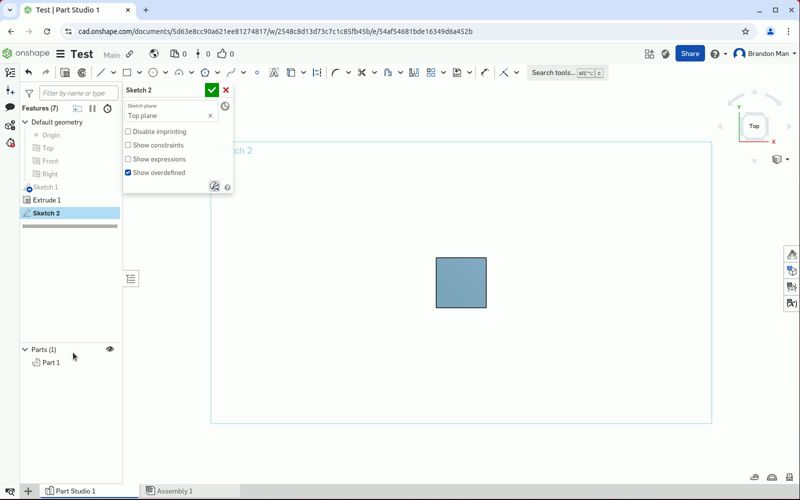
key(y)
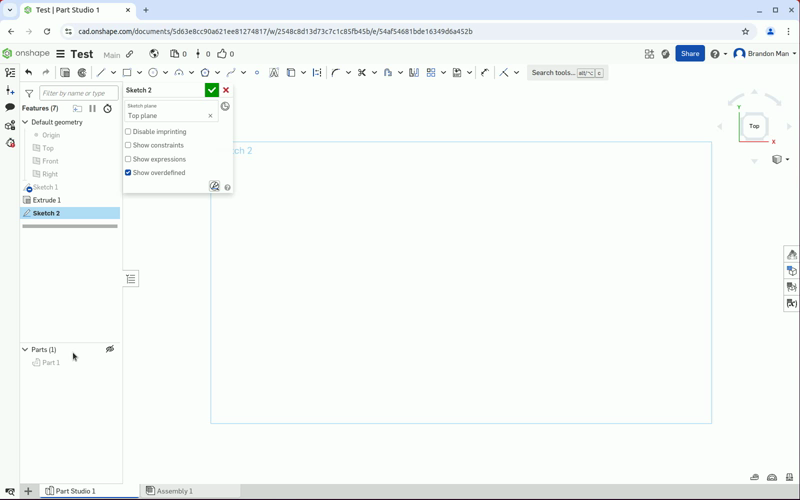
key(l)
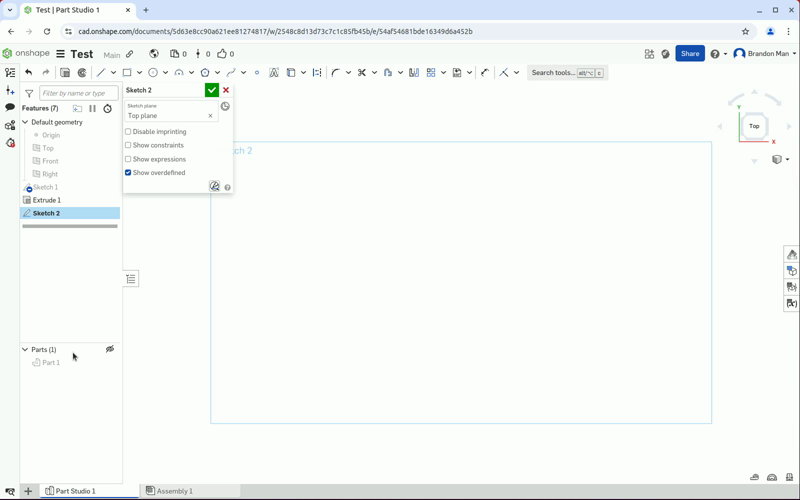
key_down(shift)
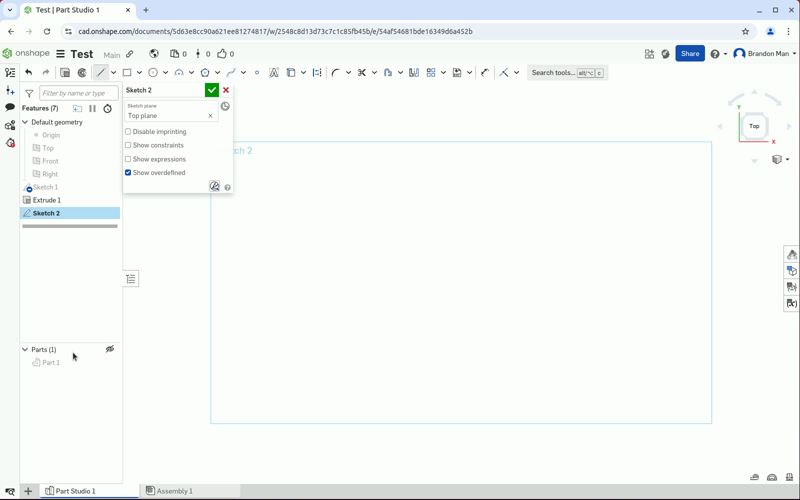
mouse_move(433, 309)
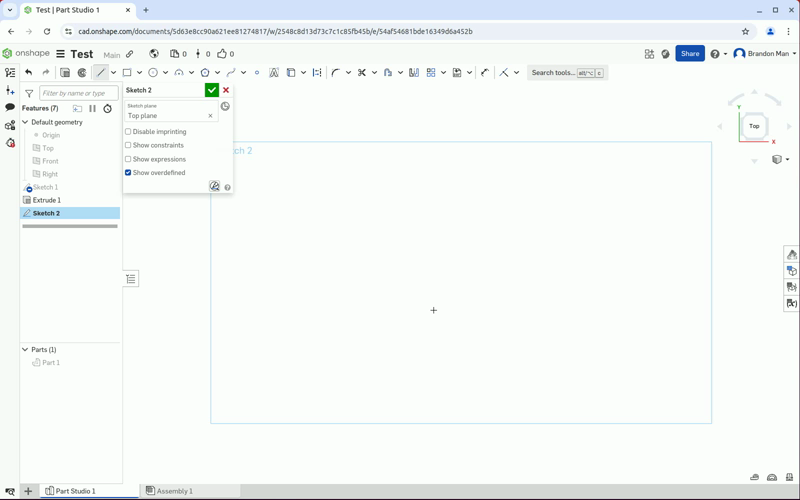
click(433, 309)
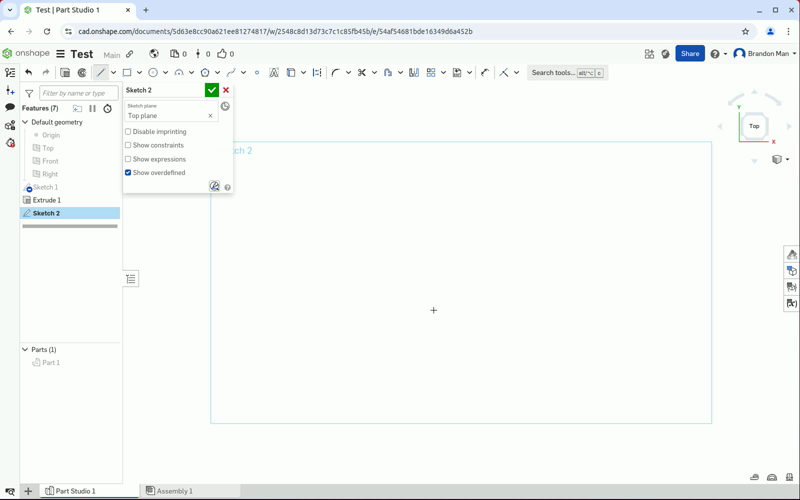
key_up(shift)
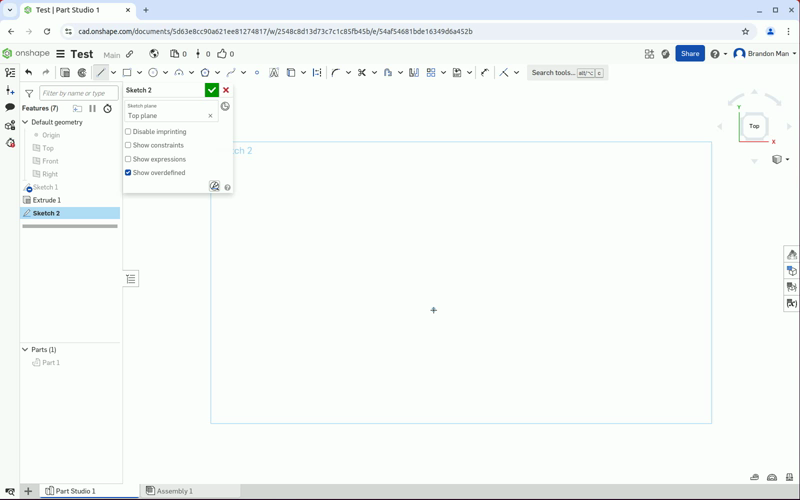
key_down(shift)
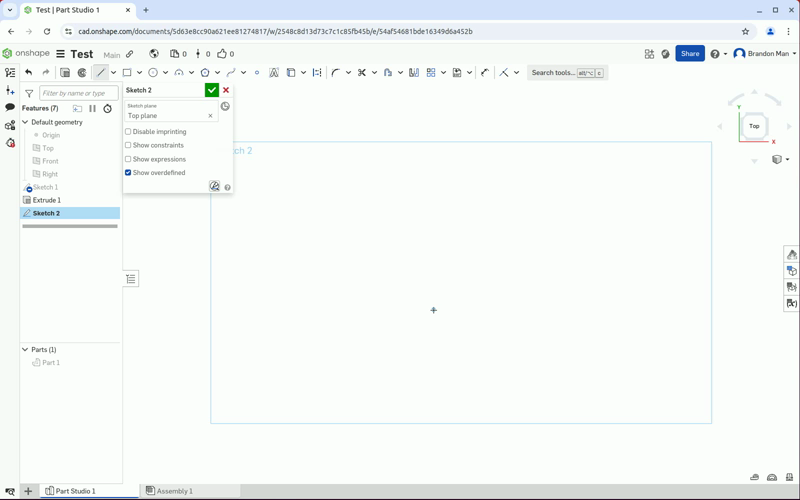
mouse_move(463, 309)
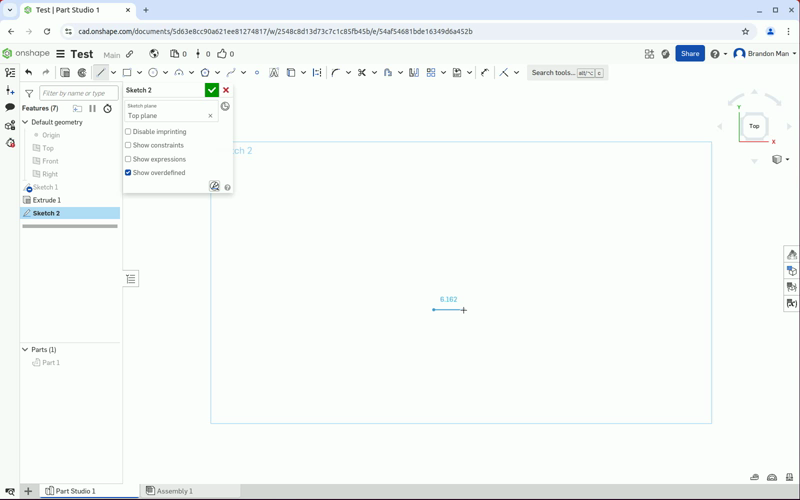
mouse_move(488, 309)
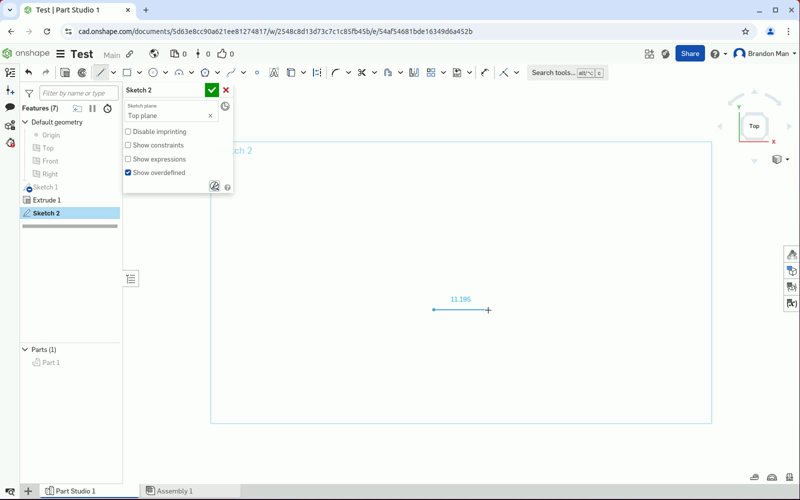
click(488, 309)
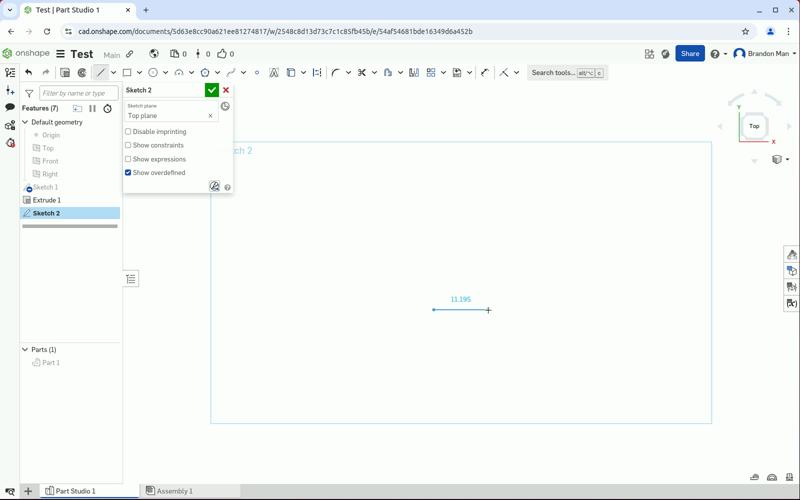
key_up(shift)
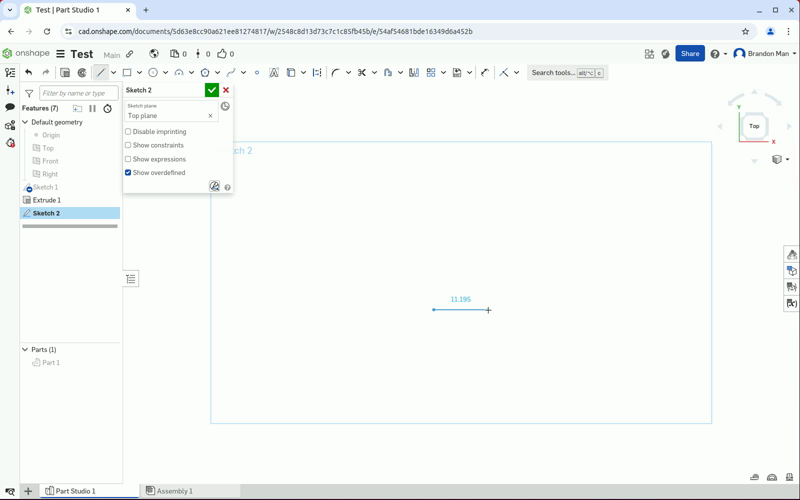
key_down(shift)
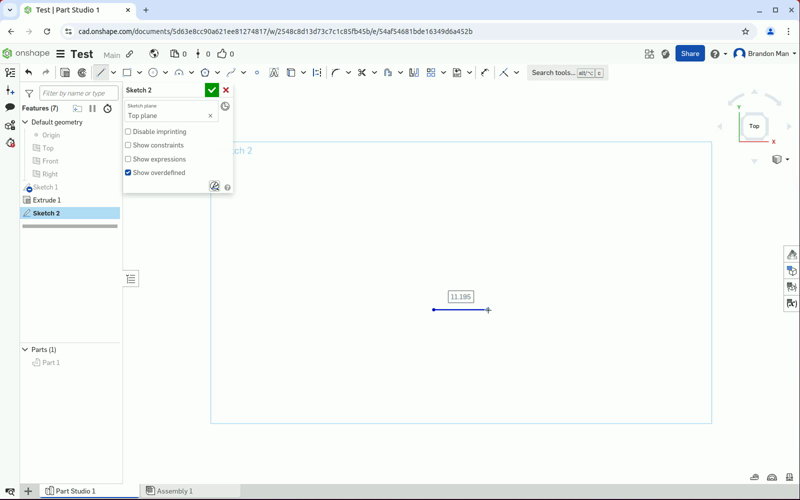
mouse_move(518, 309)
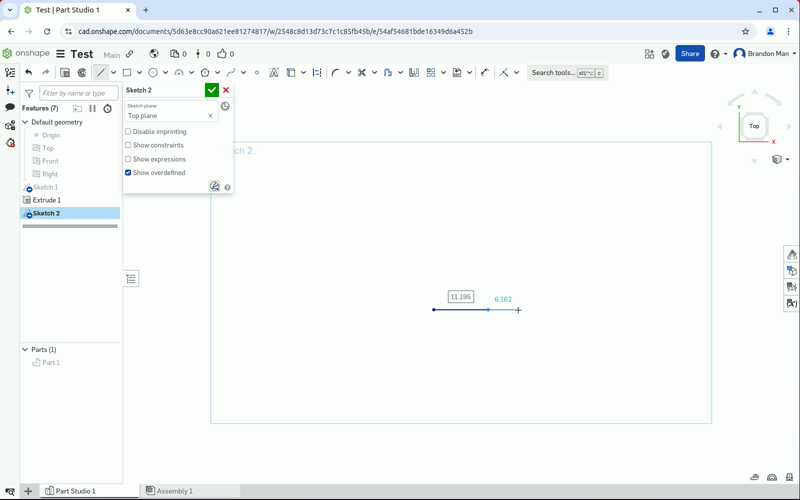
mouse_move(488, 255)
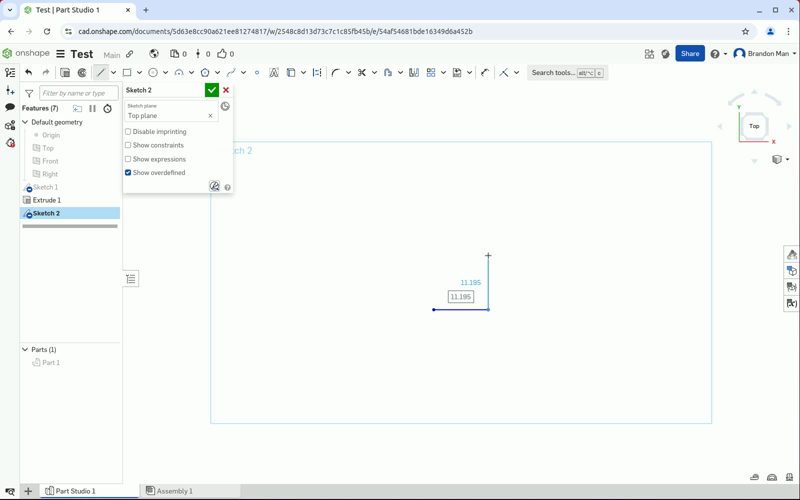
click(488, 255)
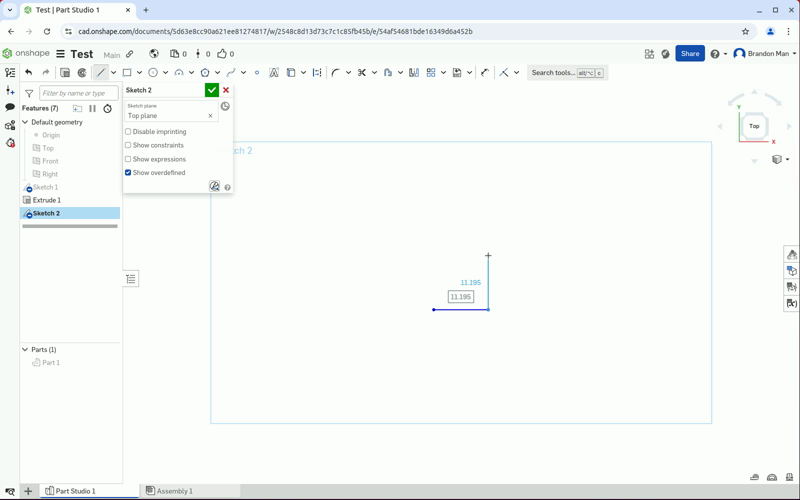
key_up(shift)
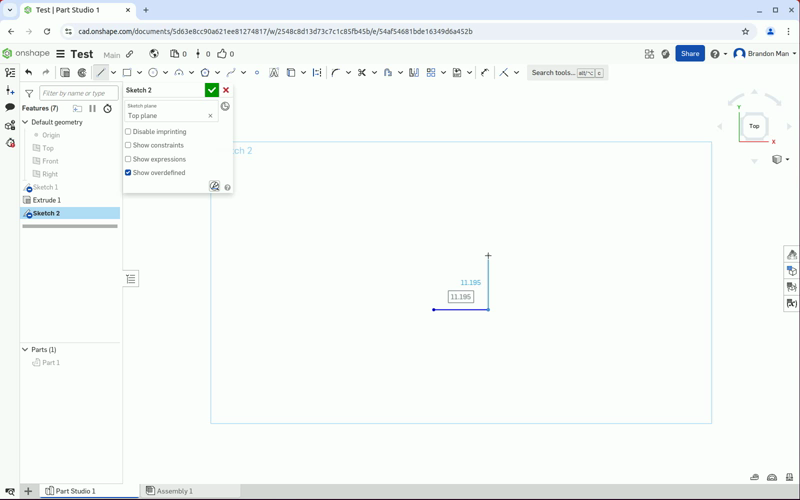
key_down(shift)
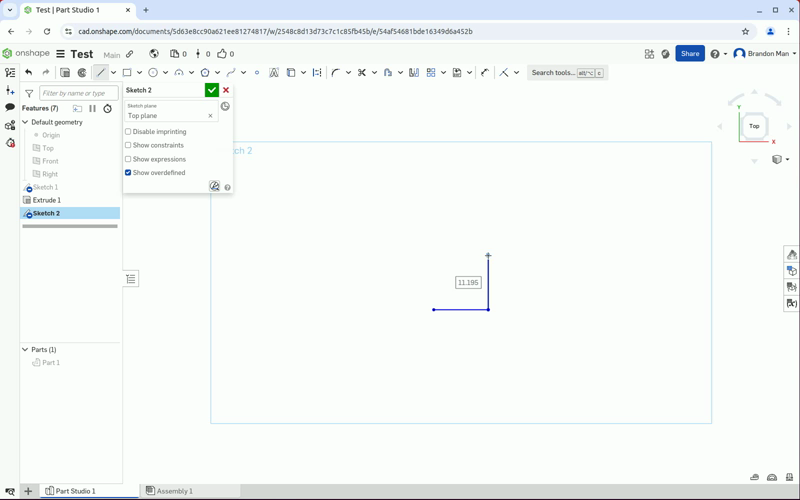
mouse_move(518, 255)
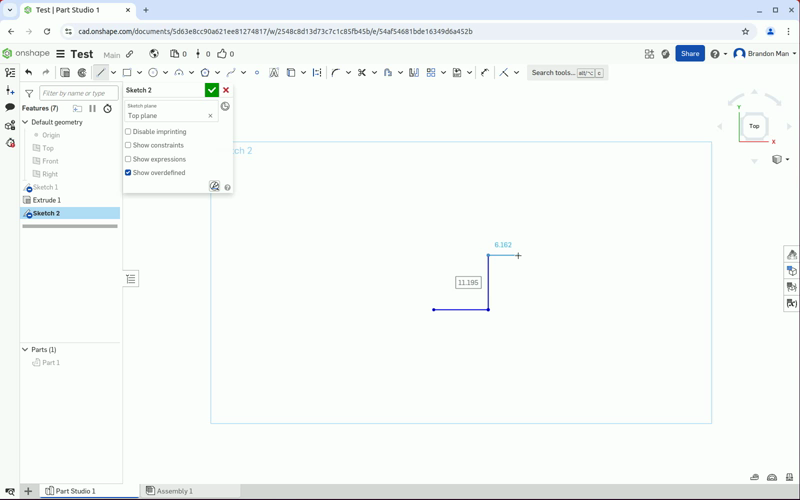
mouse_move(433, 255)
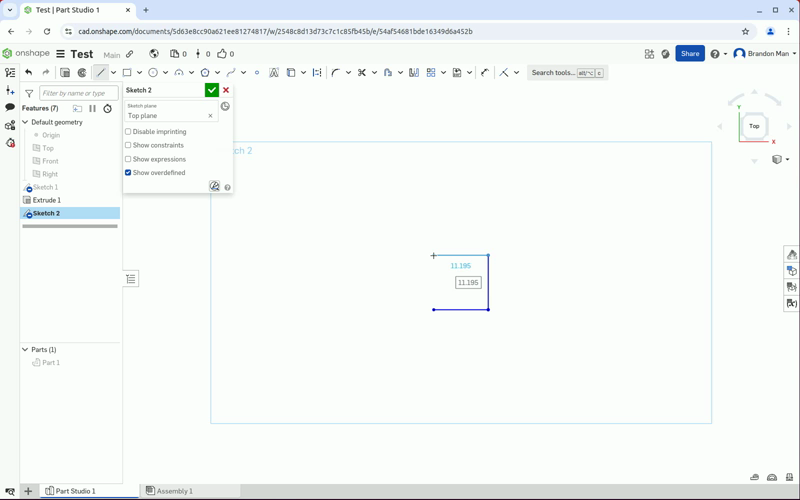
click(433, 255)
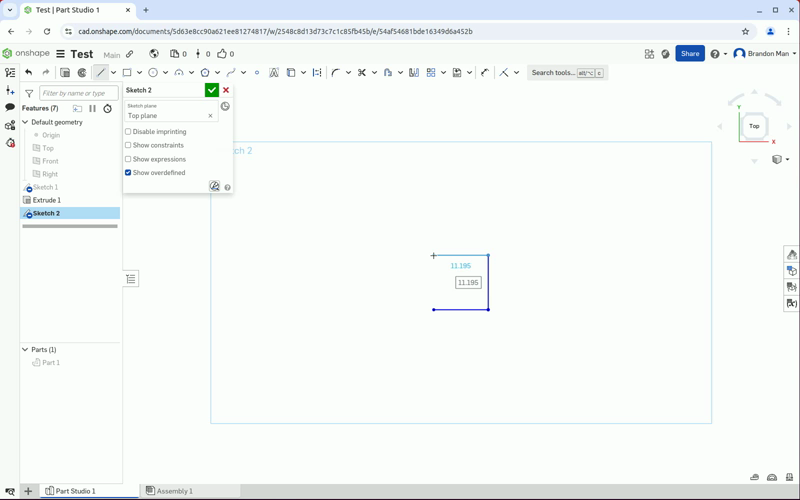
key_up(shift)
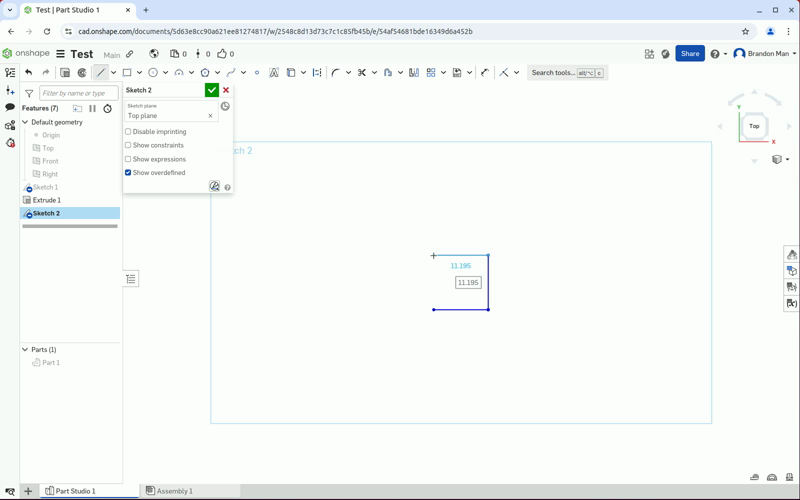
mouse_move(463, 255)
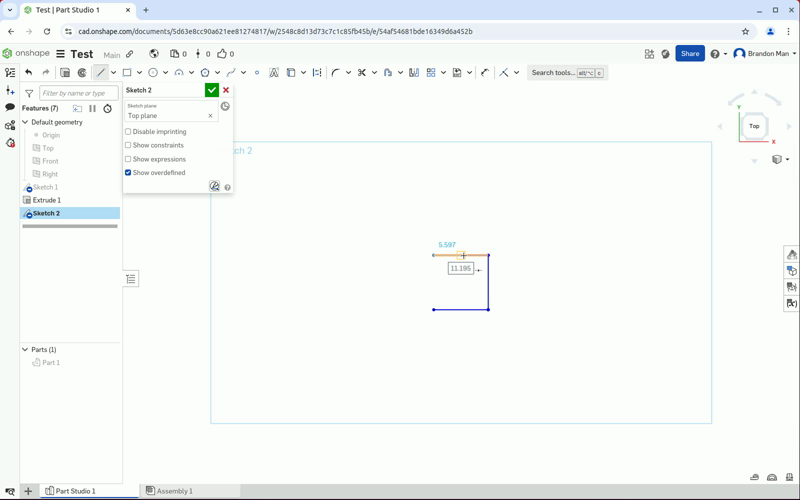
key_down(shift)
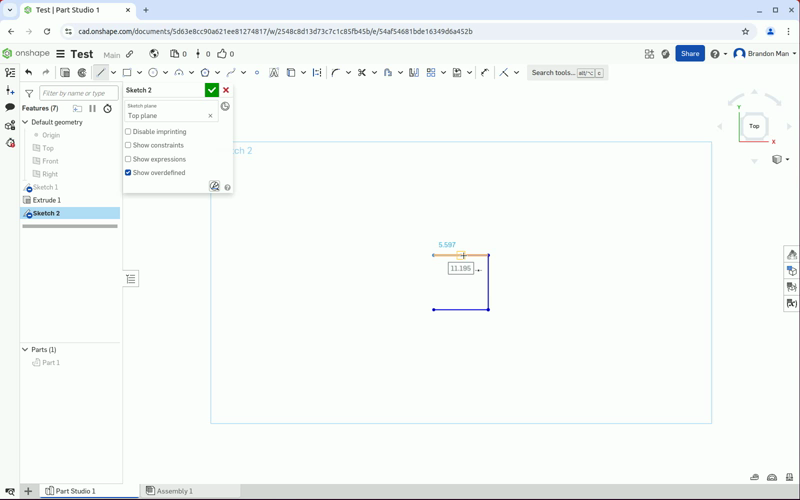
mouse_move(433, 309)
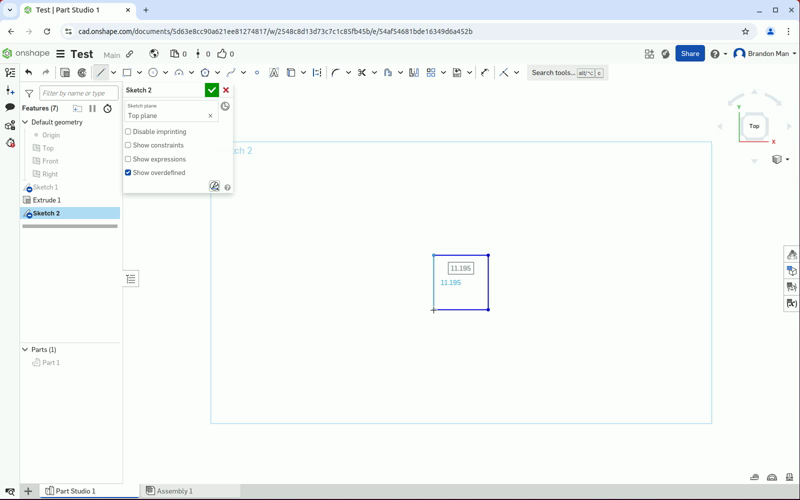
key_up(shift)
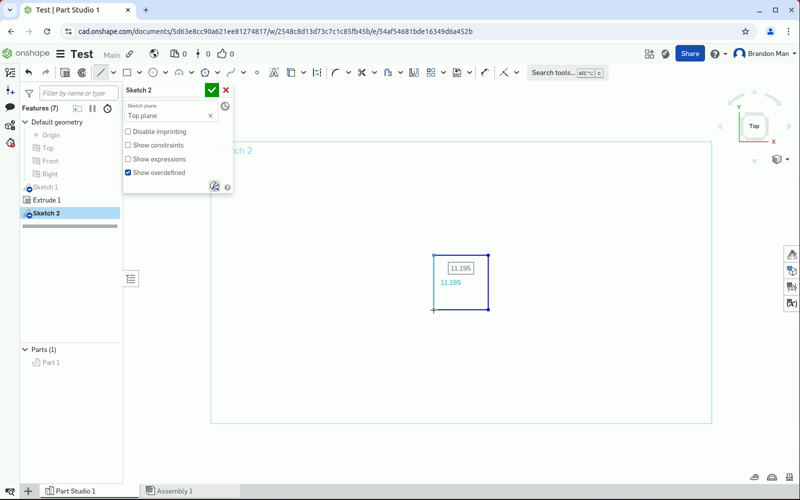
click(433, 309)
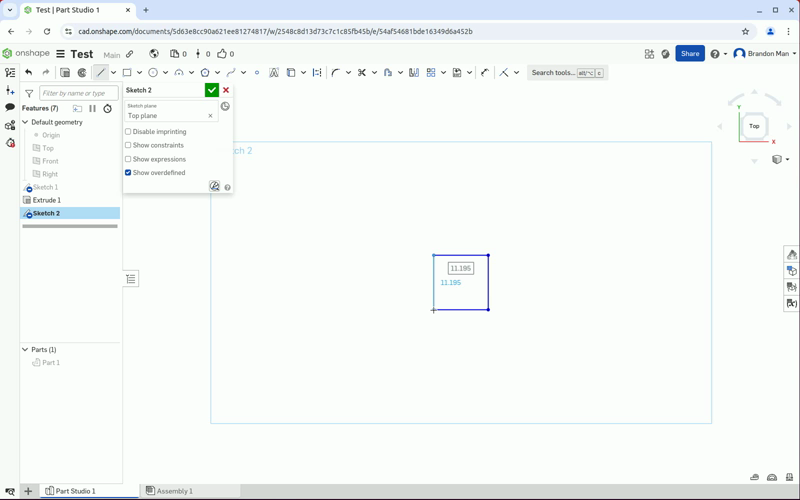
key(esc)
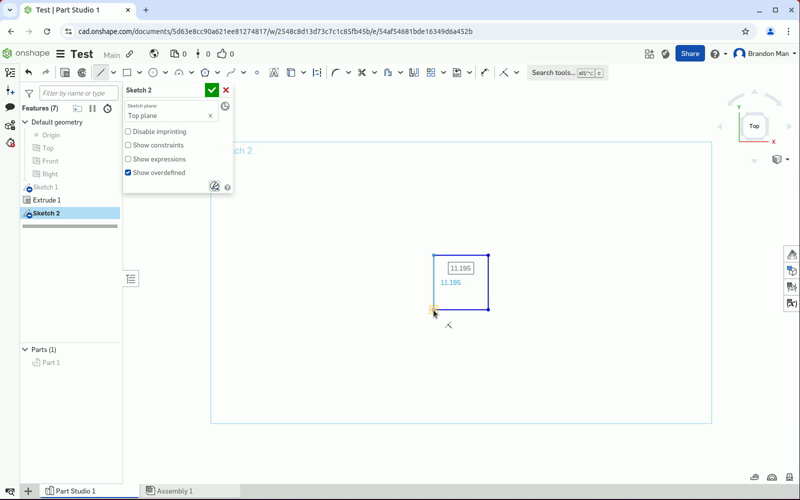
mouse_move(437, 278)
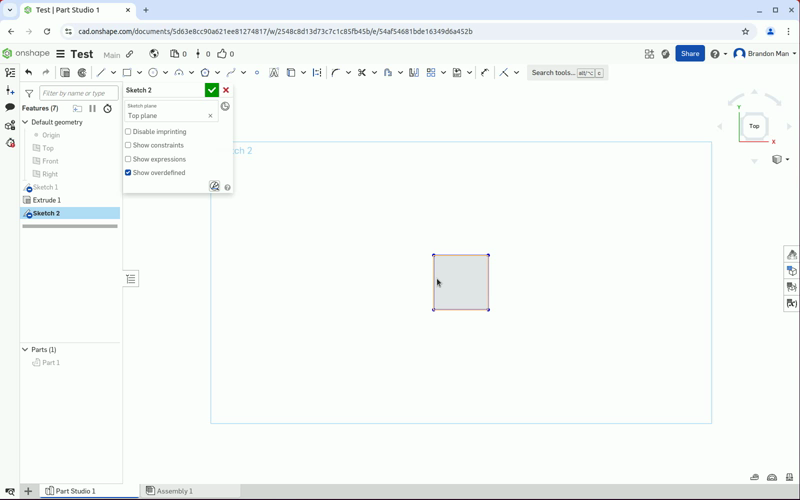
click(437, 278)
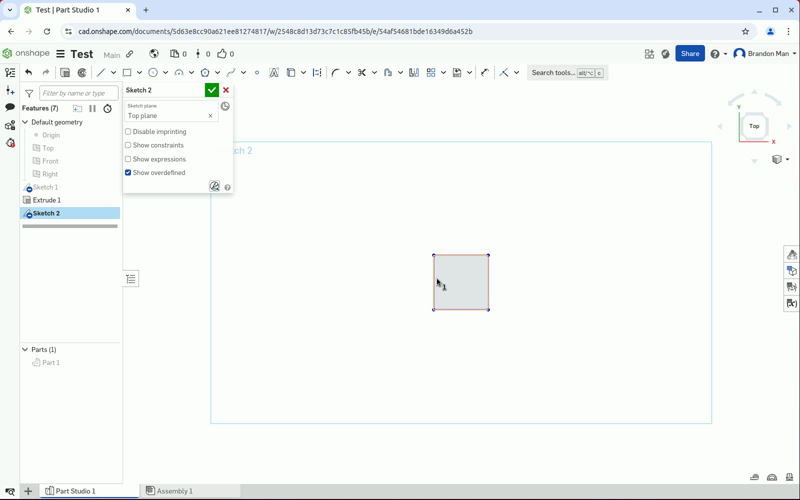
mouse_move(73, 352)
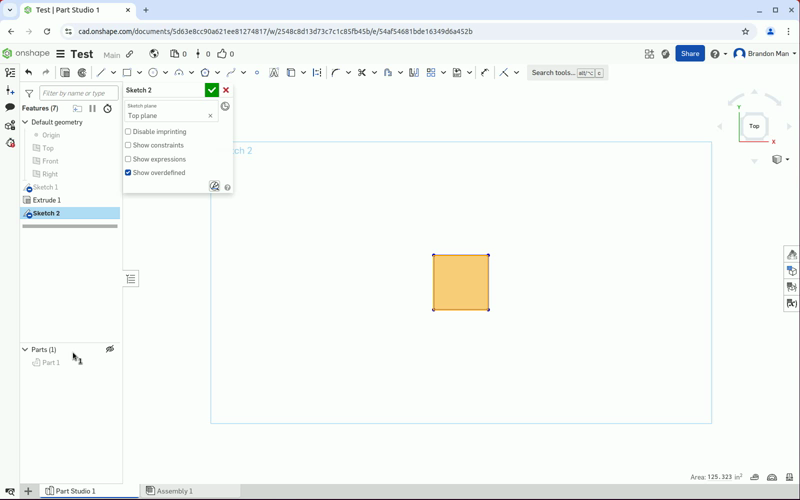
key(shift+y)
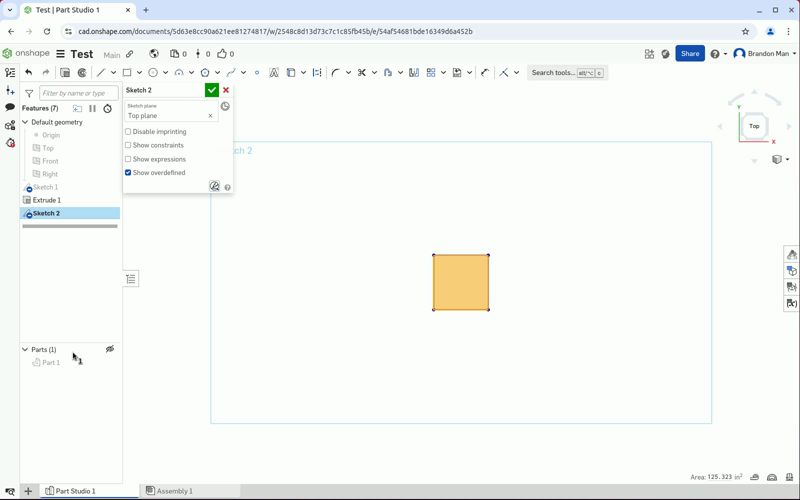
key(shift+e)
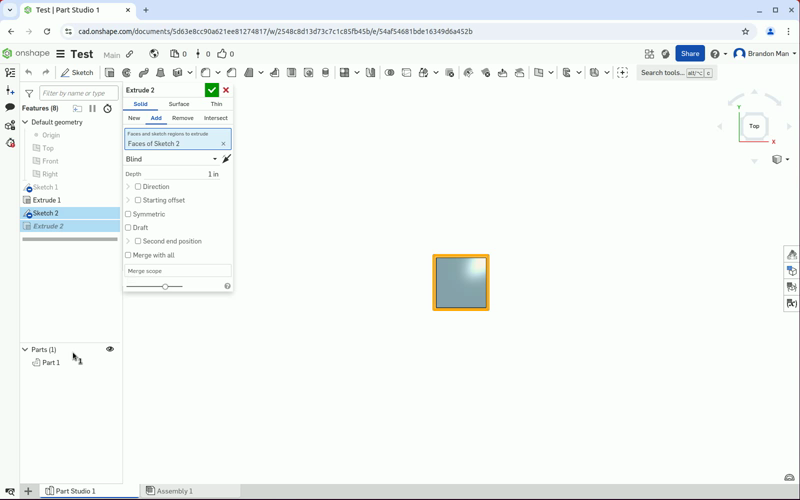
mouse_move(143, 106)
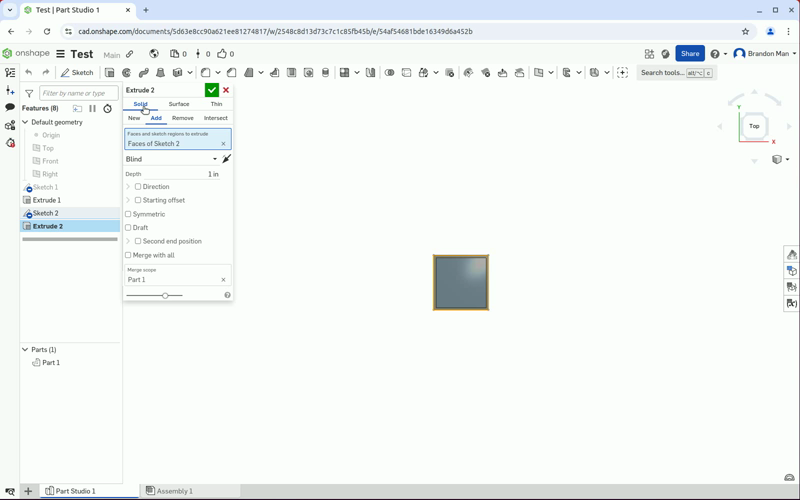
click(143, 106)
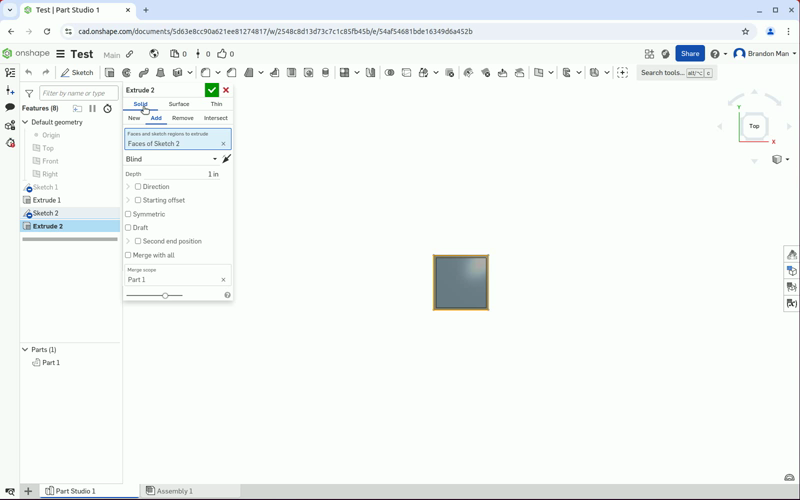
mouse_move(137, 120)
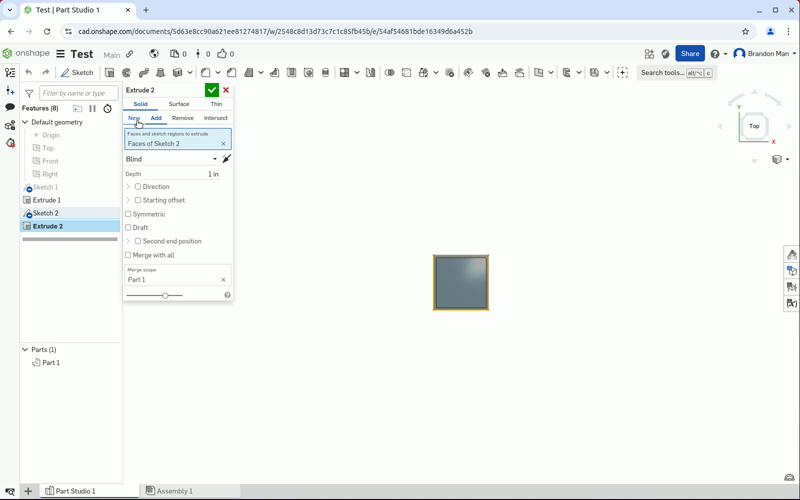
click(137, 120)
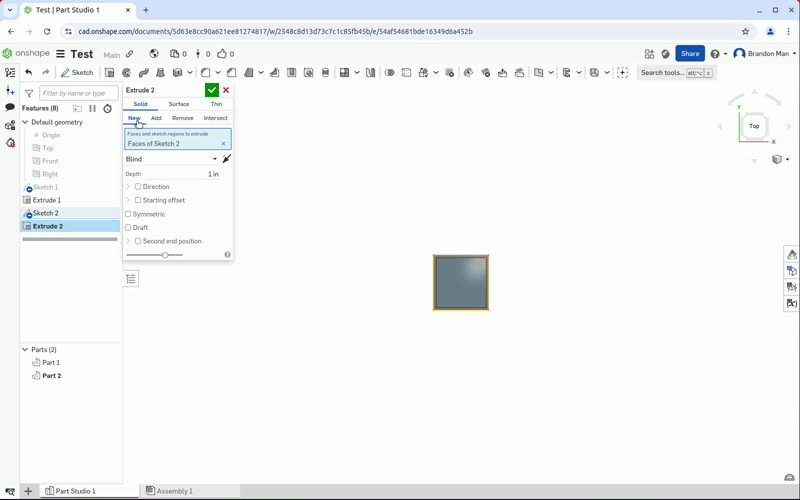
key(tab, 4)
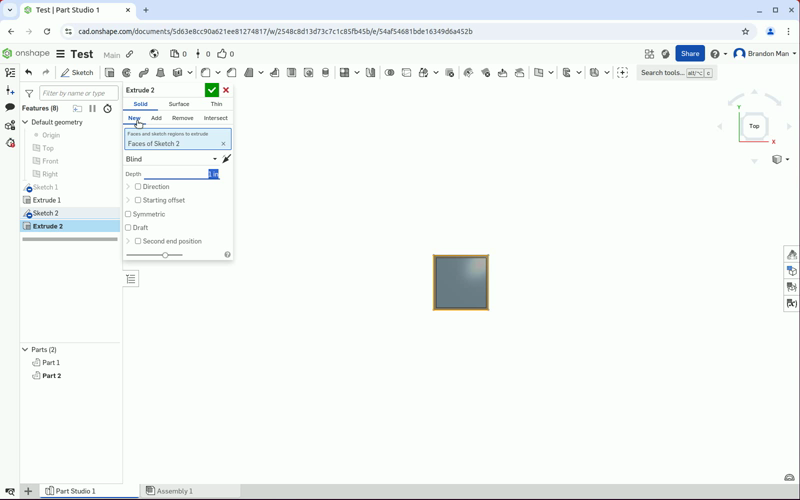
text(-2.166)
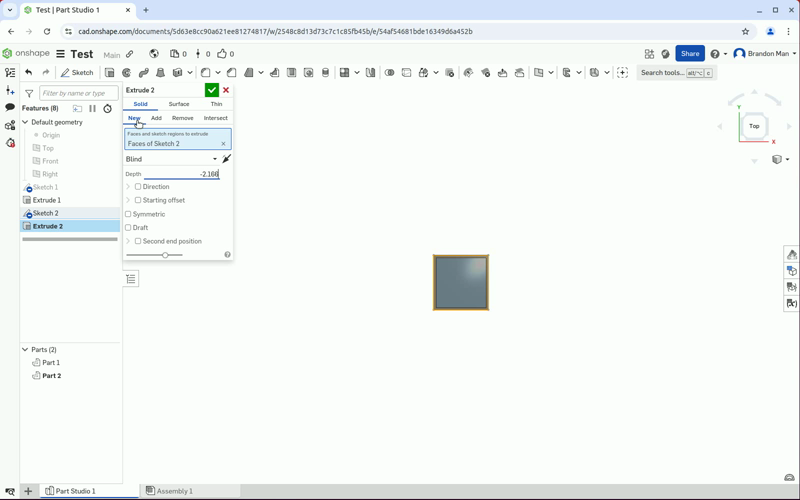
key(enter)
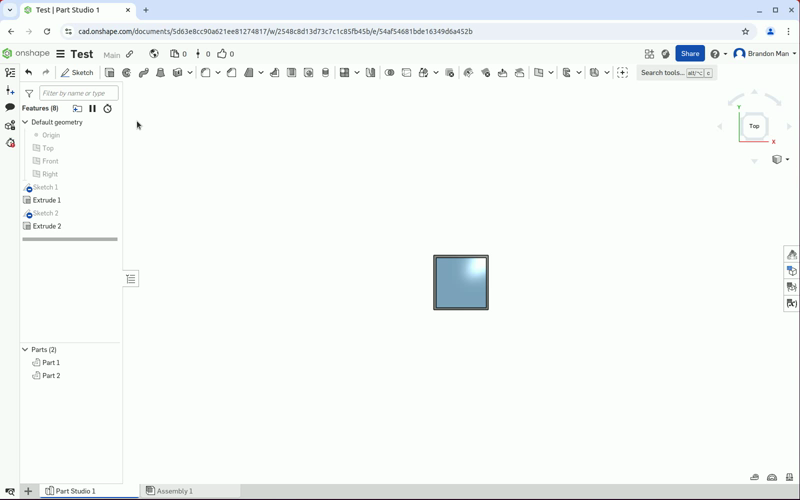
key(shift+h)
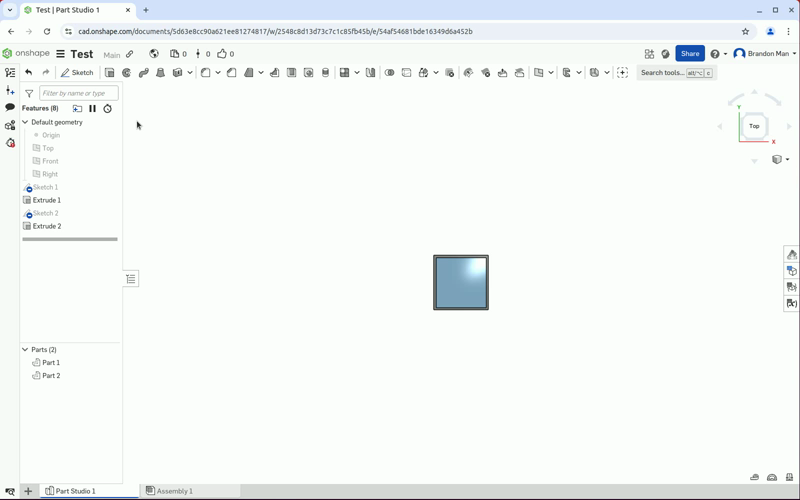
key(shift+h)
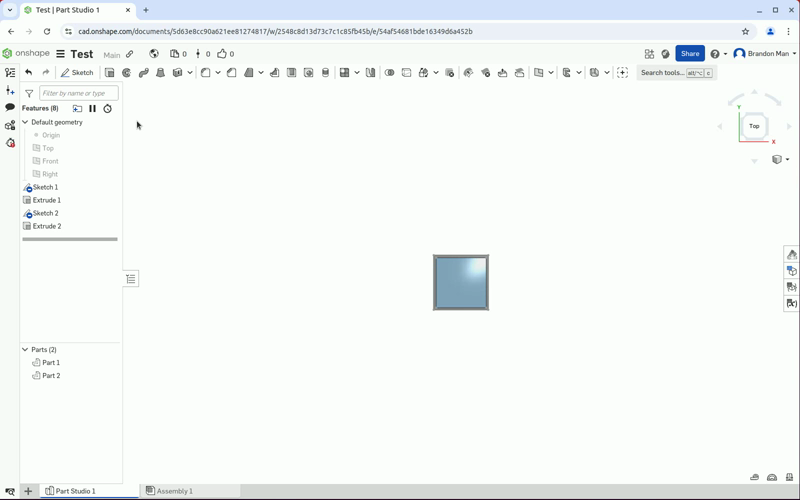
key(shift+7)
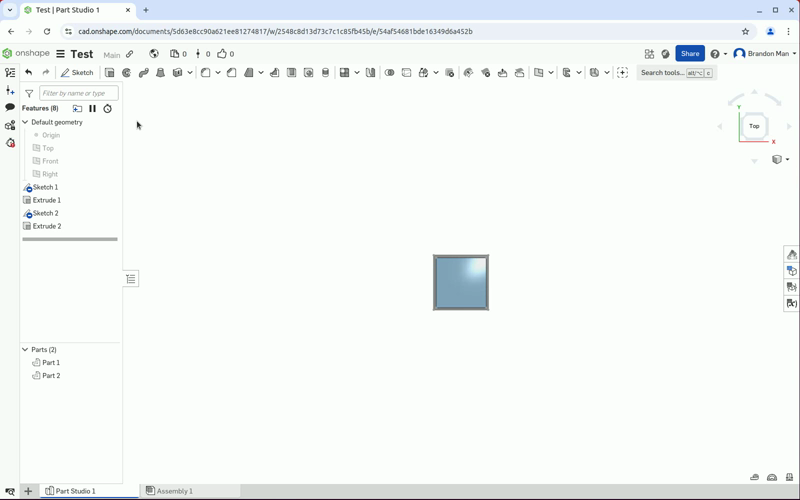
key(up, 3)
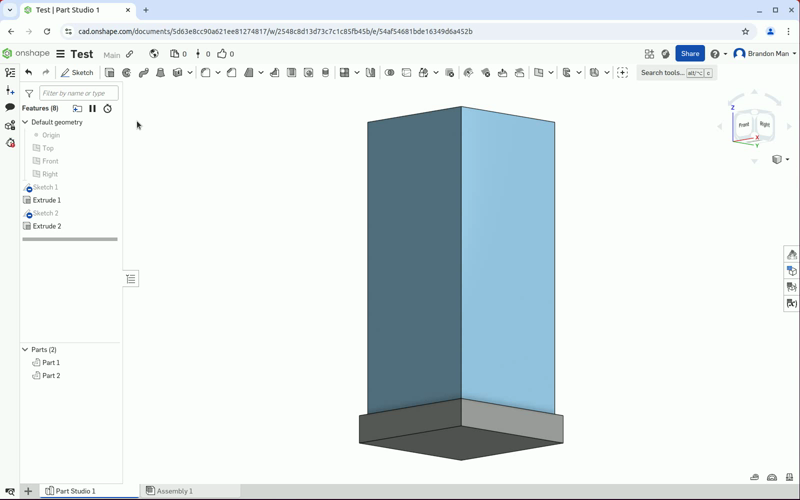
key(left, 3)
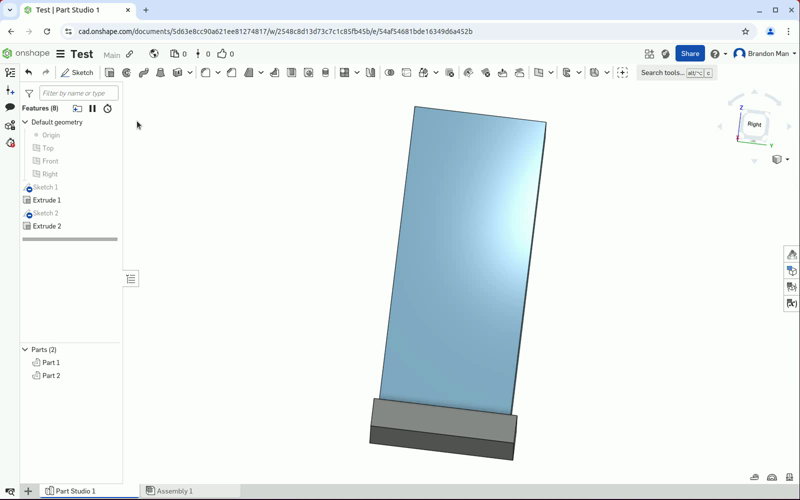
key(right, 3)
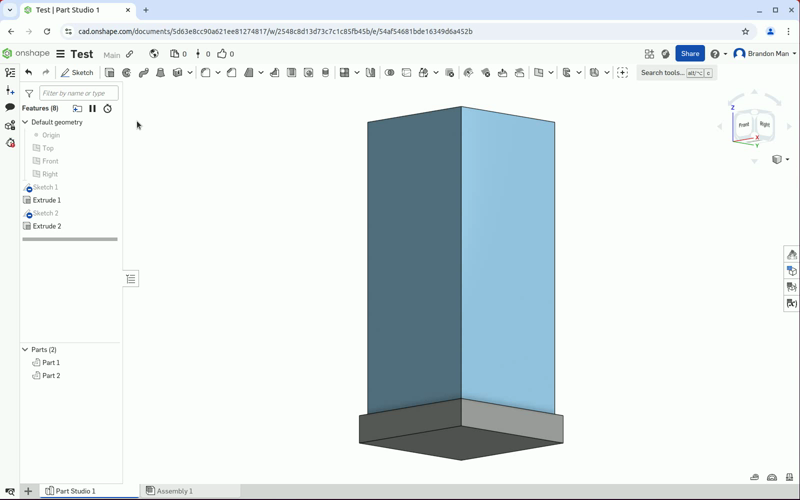
key(down, 3)
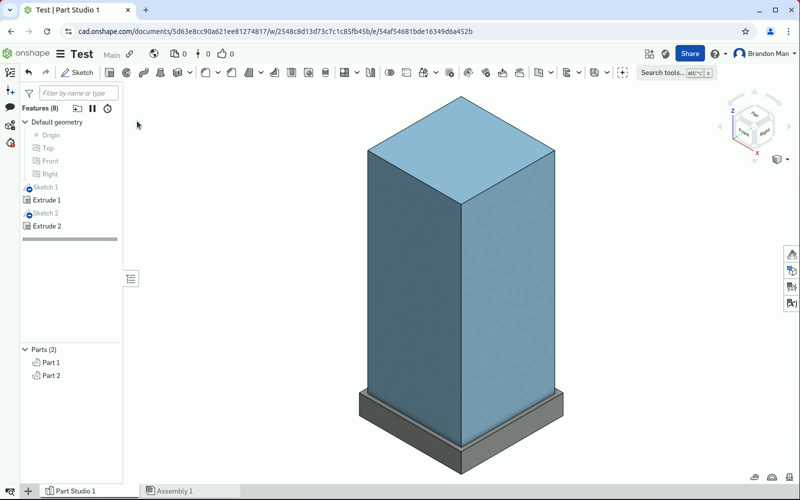
mouse_move(73, 189)
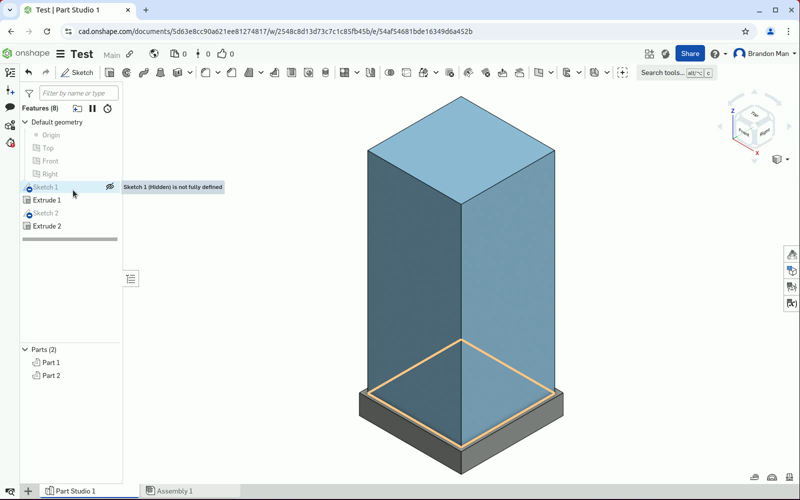
click(73, 189)